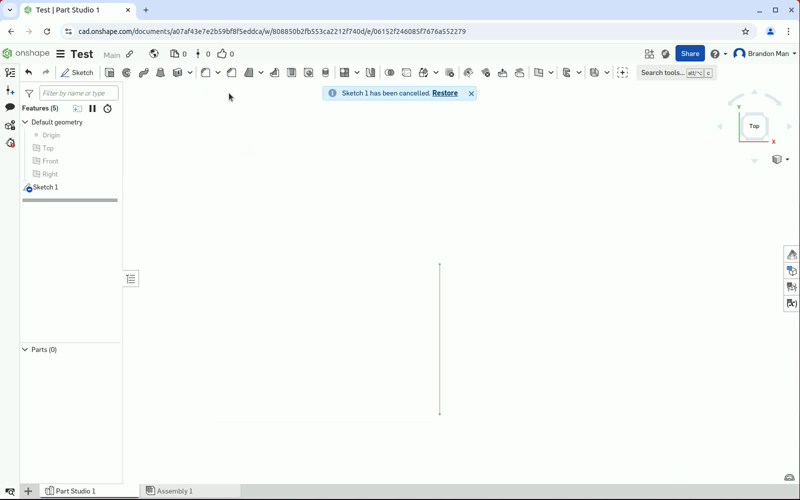
key(shift+h)
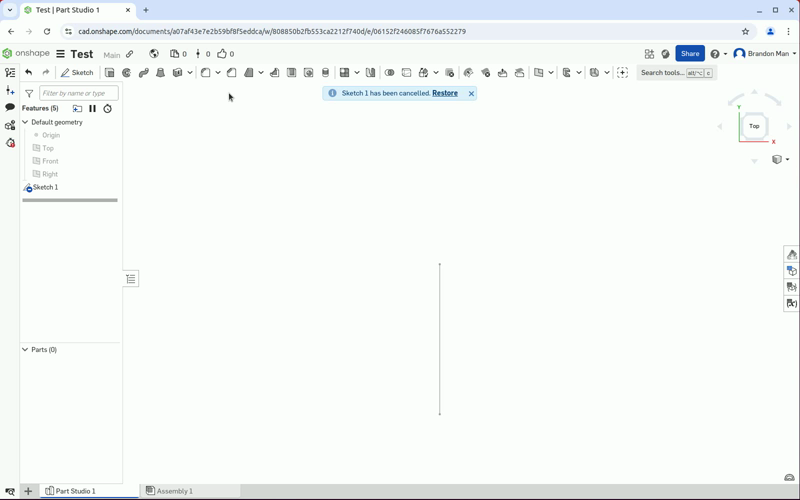
key(shift+s)
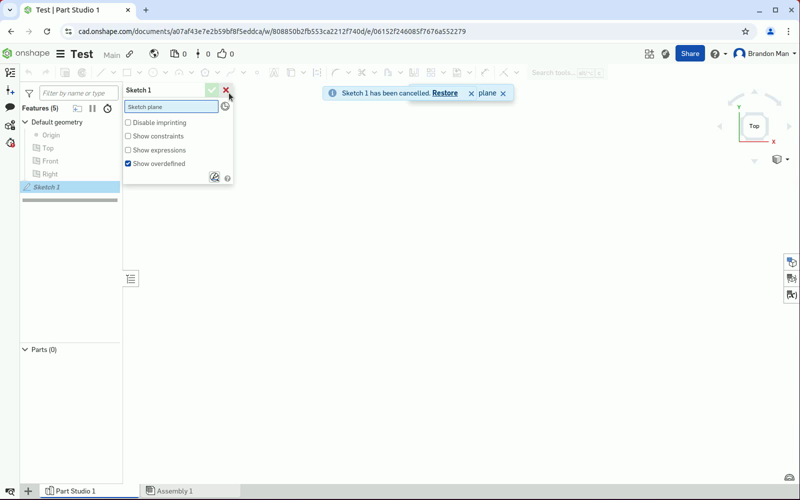
mouse_move(73, 150)
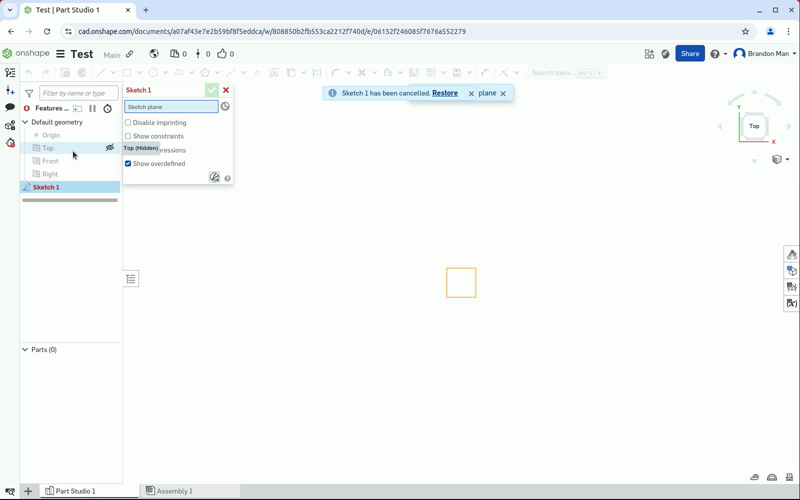
click(73, 150)
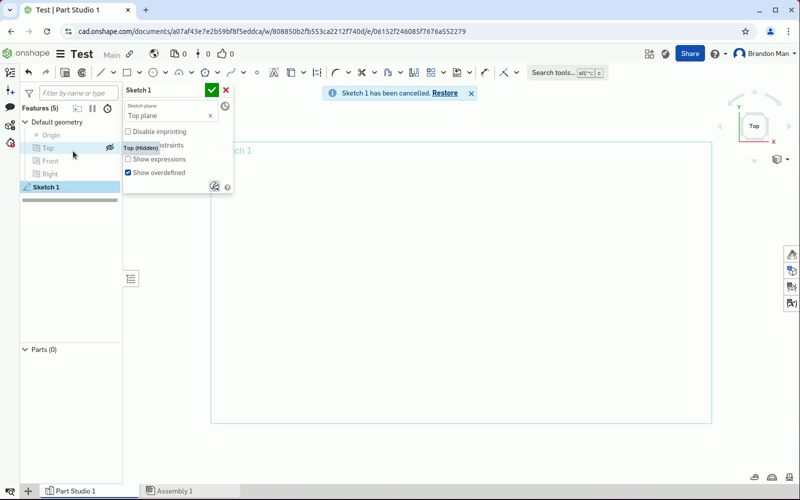
mouse_move(73, 352)
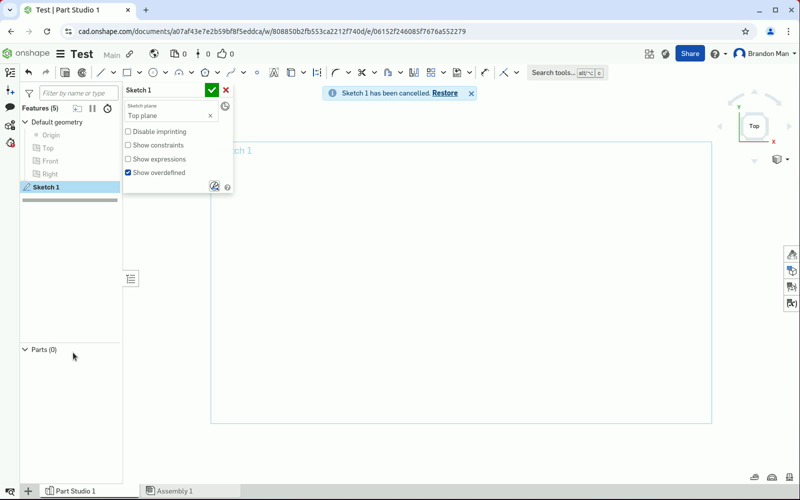
key(y)
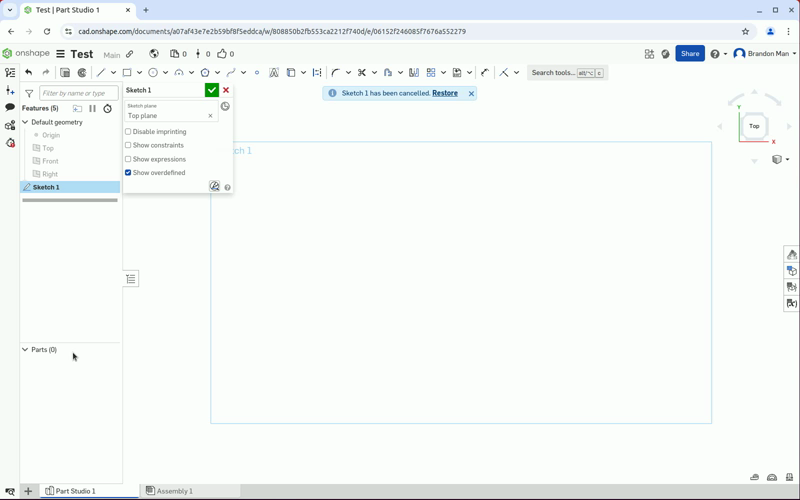
key(c)
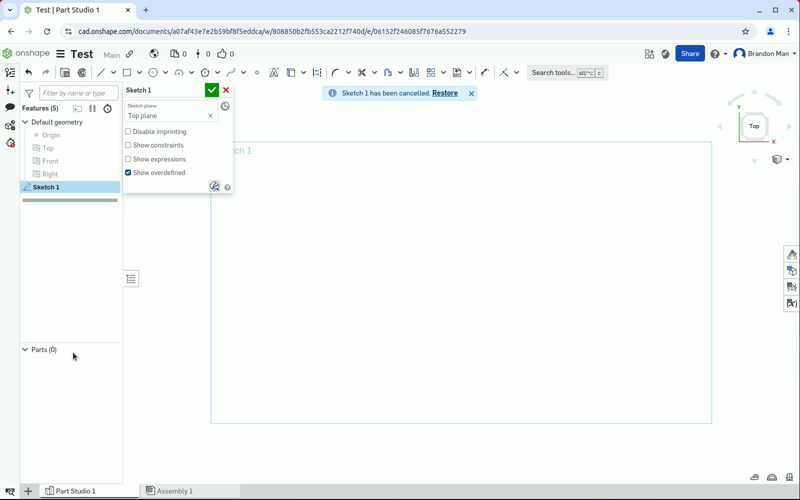
key_down(shift)
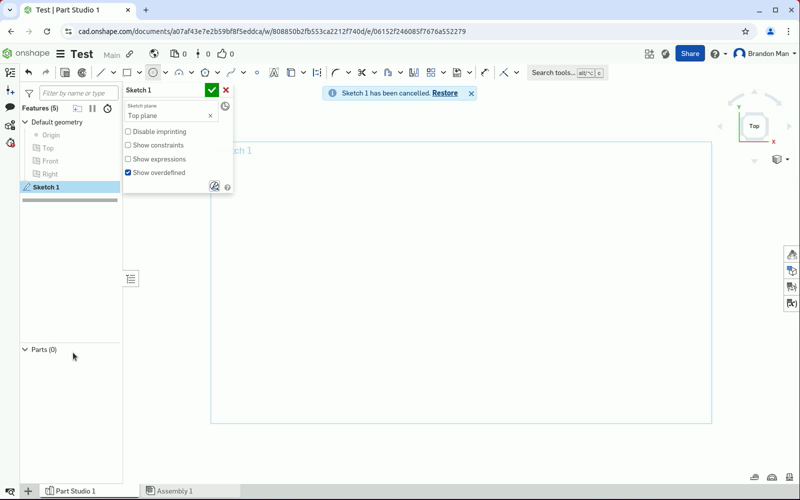
mouse_move(461, 282)
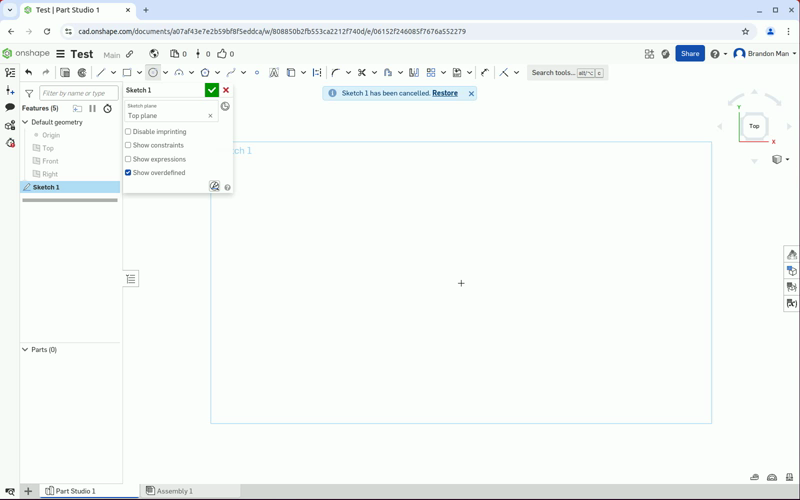
click(461, 282)
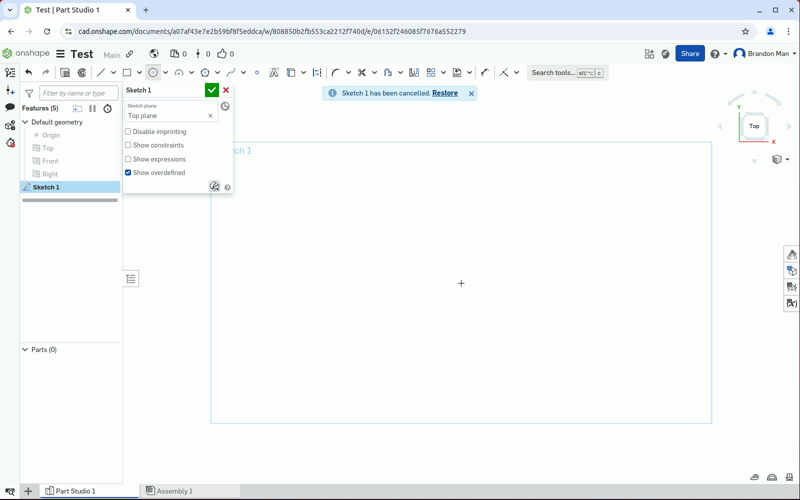
key_up(shift)
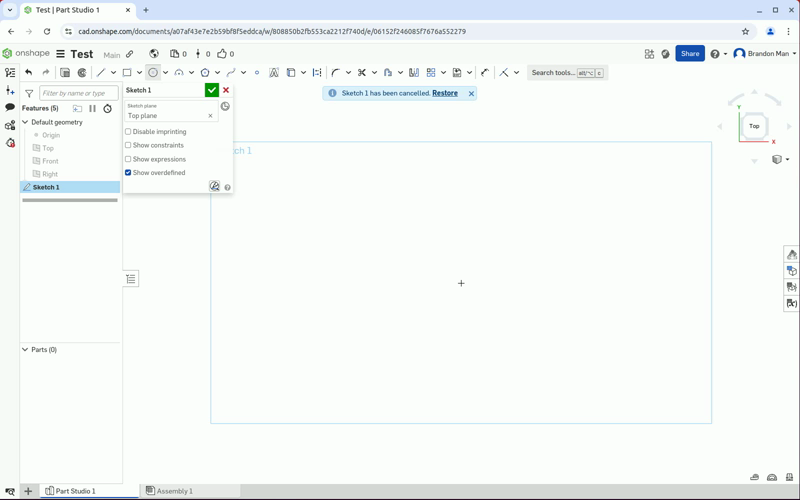
mouse_move(499, 282)
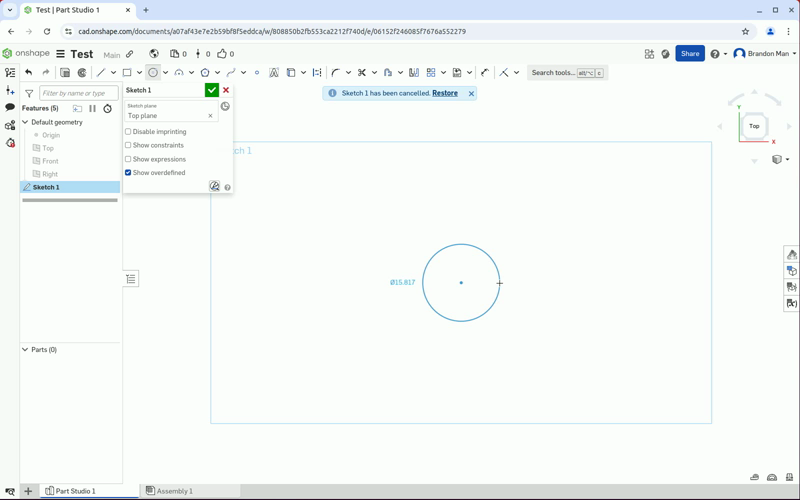
click(499, 282)
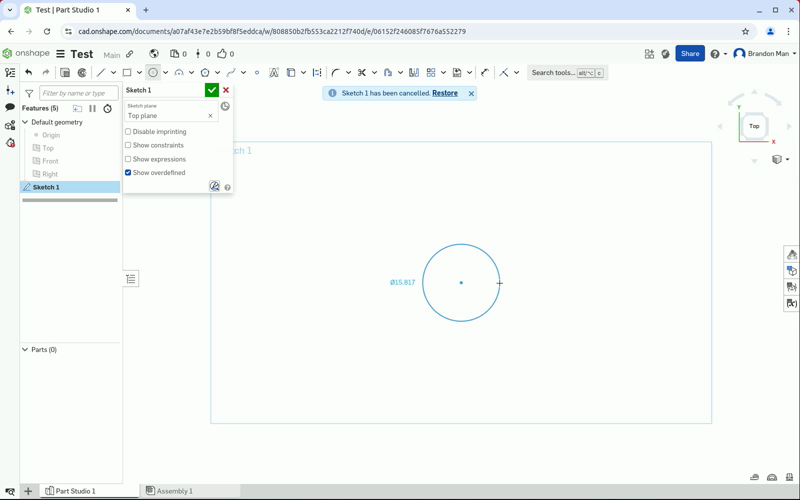
key(esc)
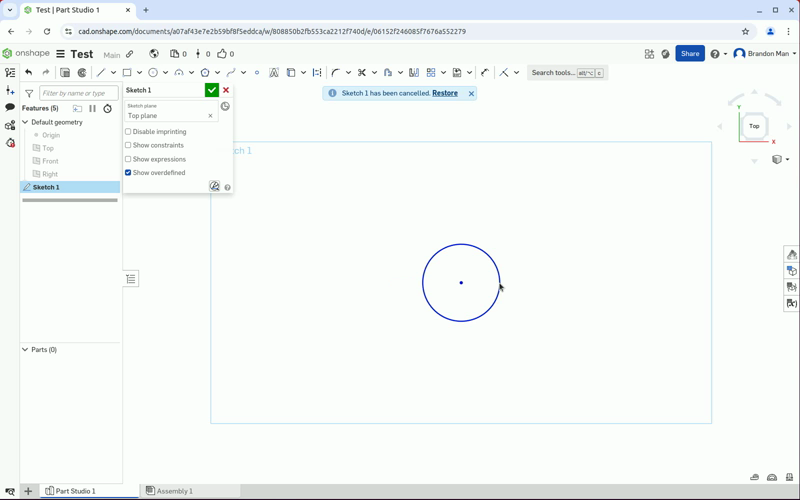
mouse_move(455, 315)
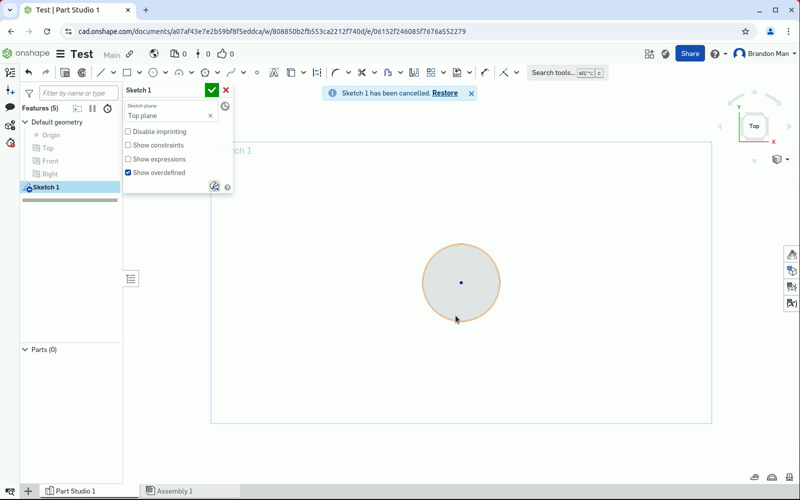
click(455, 315)
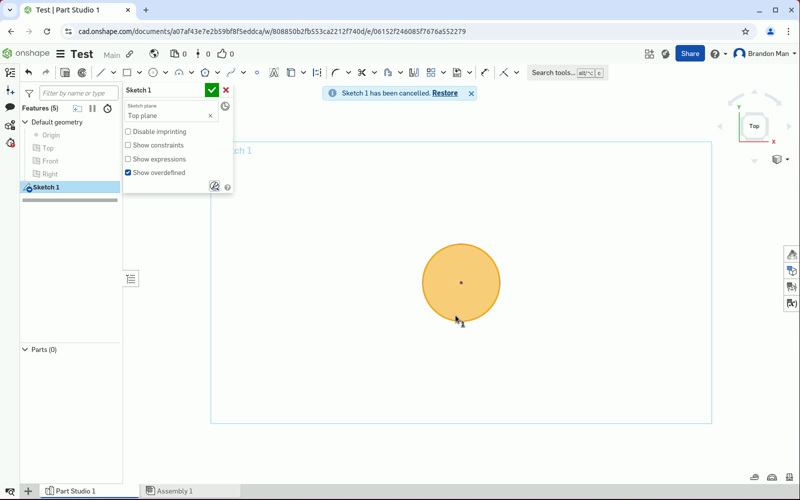
mouse_move(73, 352)
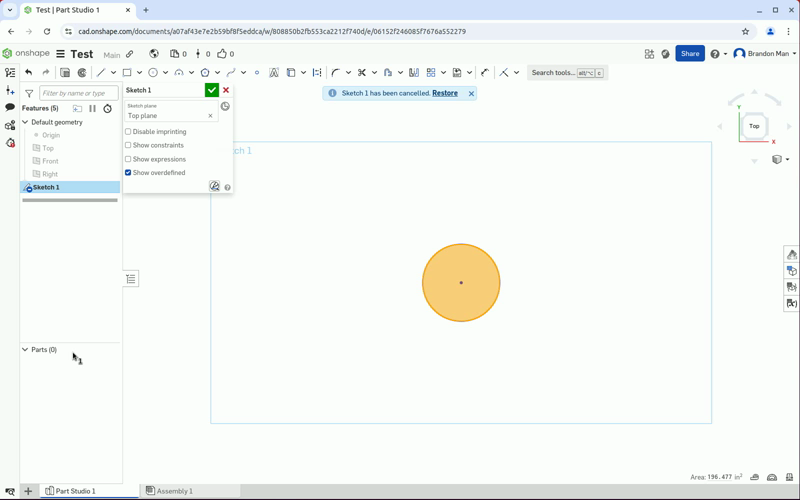
key(shift+y)
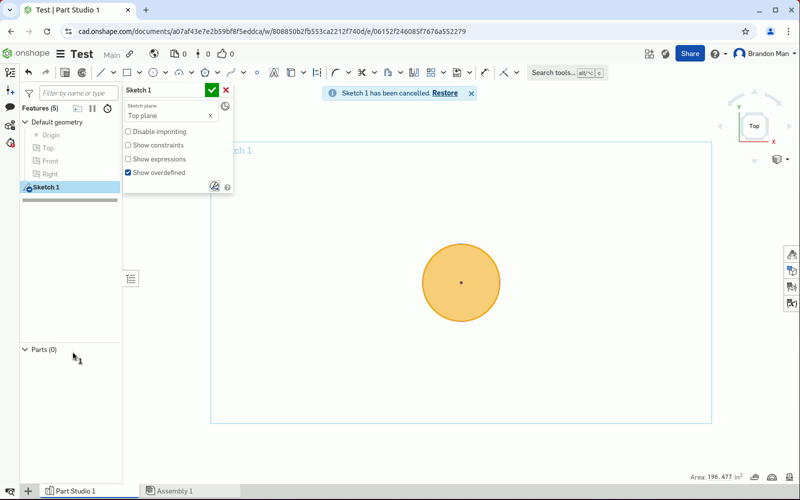
key(shift+e)
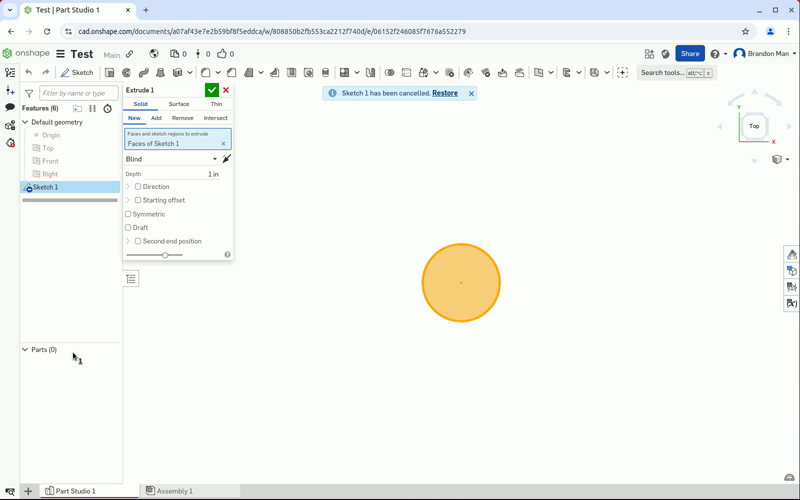
mouse_move(143, 106)
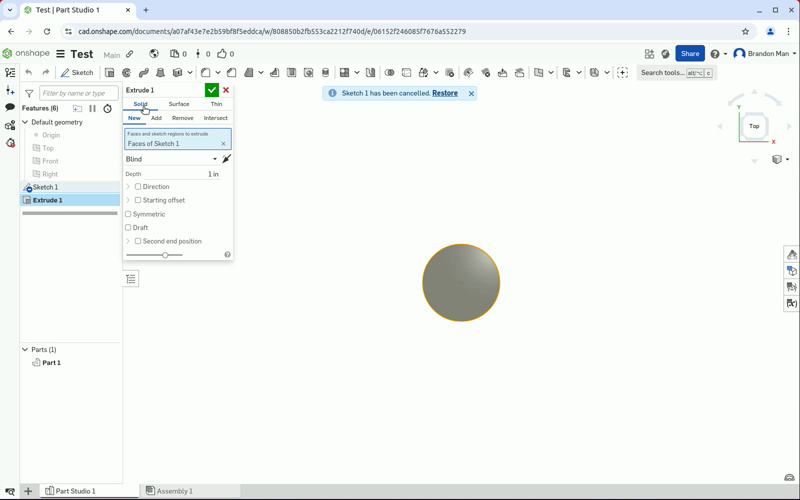
click(143, 106)
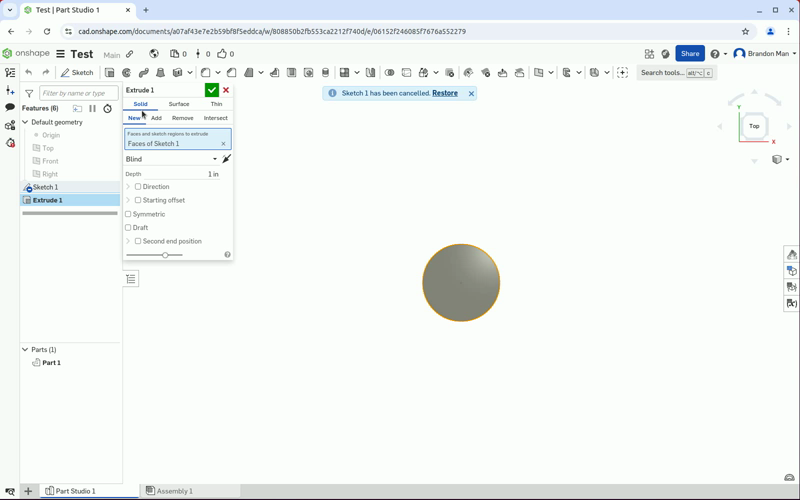
mouse_move(137, 120)
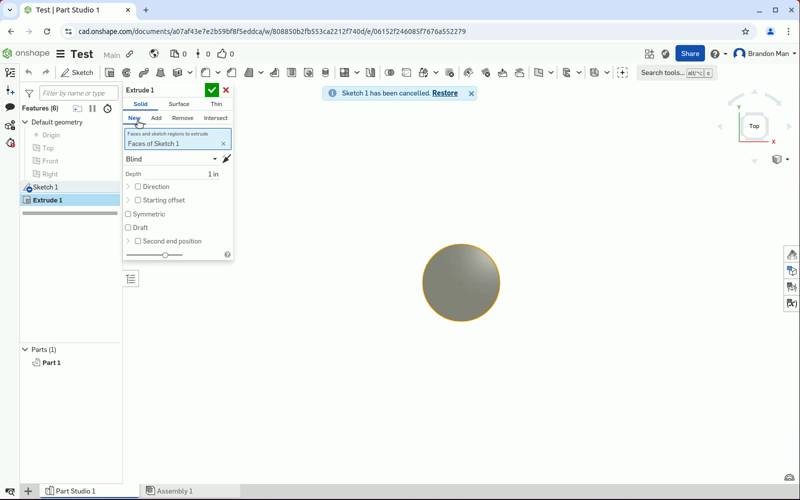
click(137, 120)
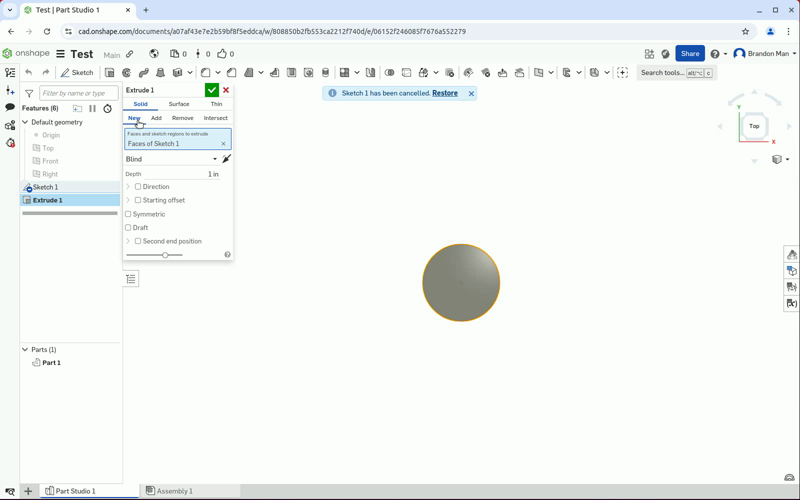
key(tab, 4)
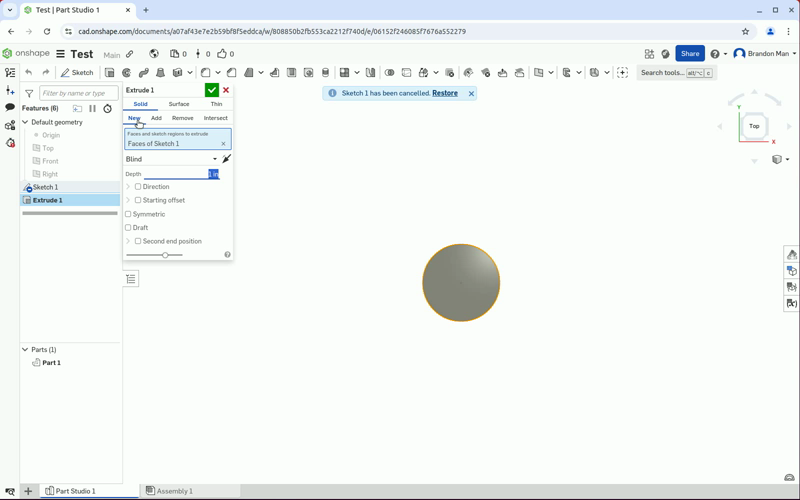
text(10.832)
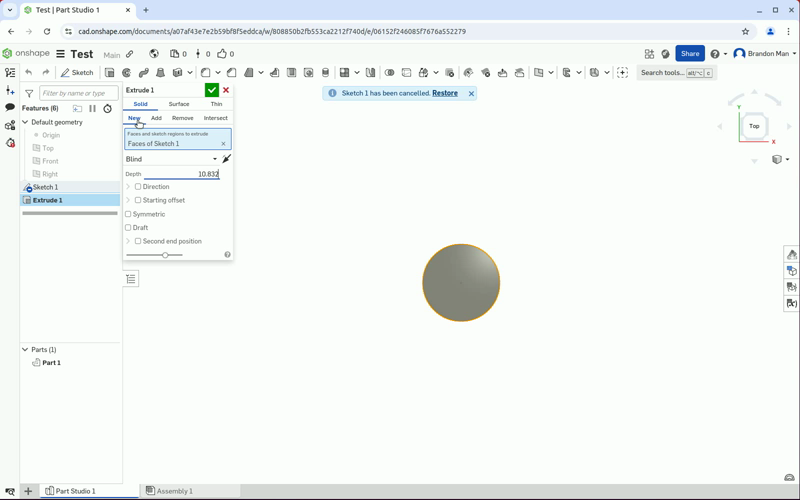
key(enter)
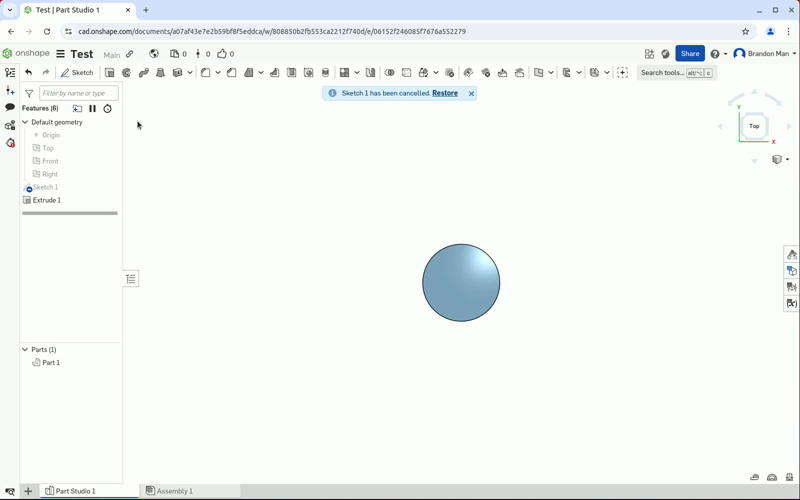
key(shift+h)
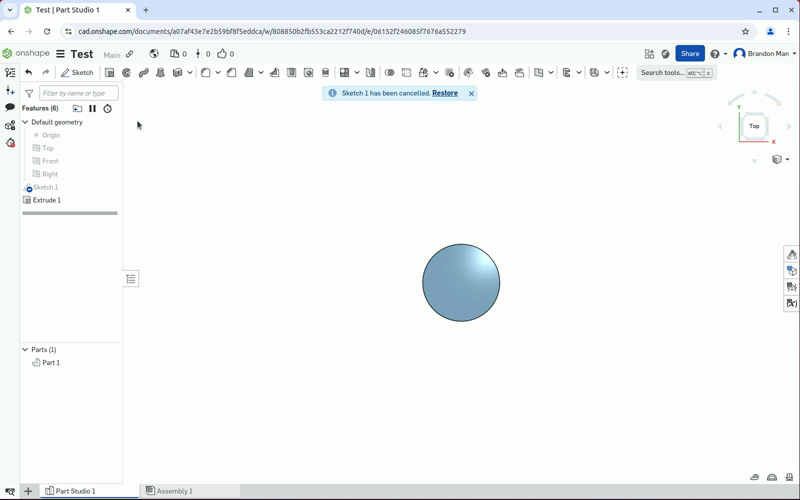
key(shift+h)
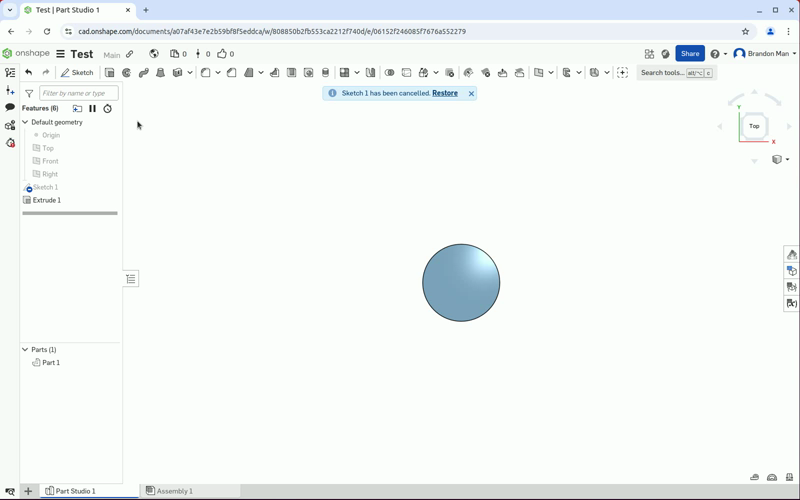
mouse_move(73, 189)
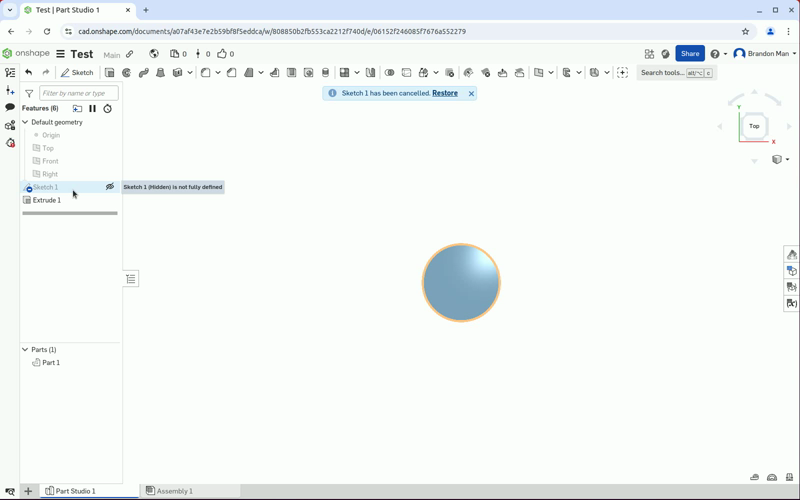
click(73, 189)
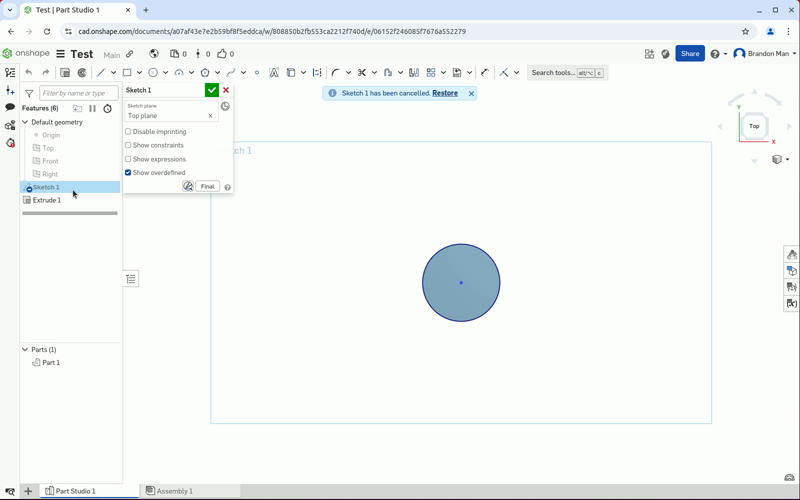
mouse_move(229, 92)
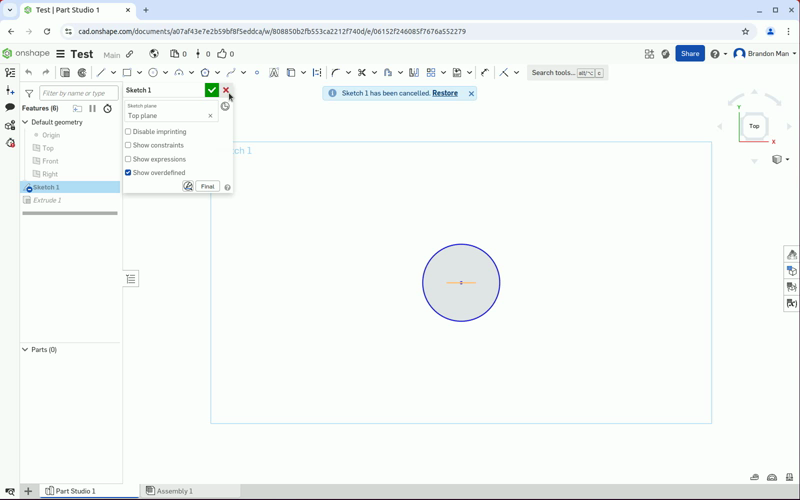
click(229, 92)
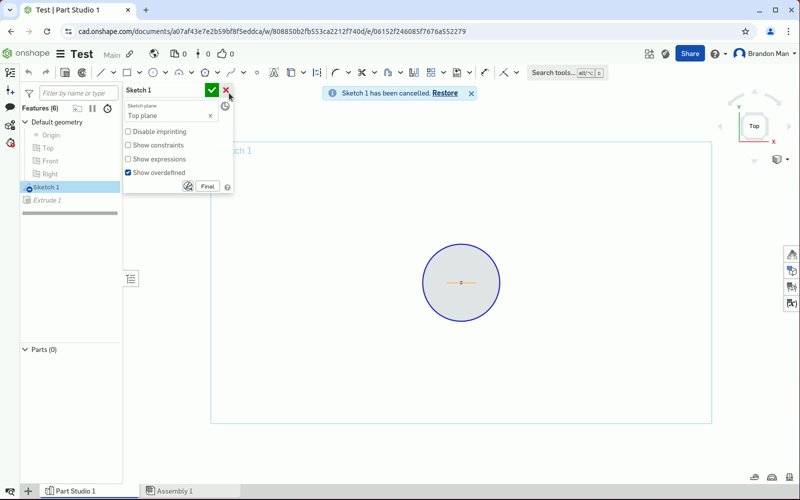
key(shift+s)
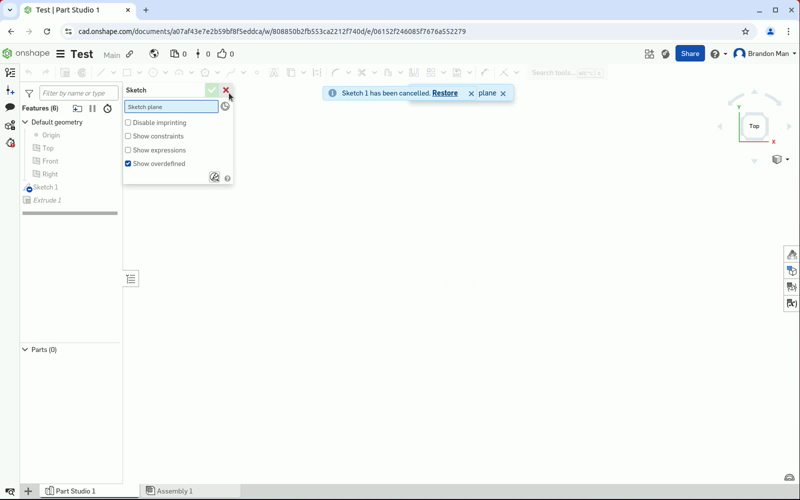
mouse_move(73, 150)
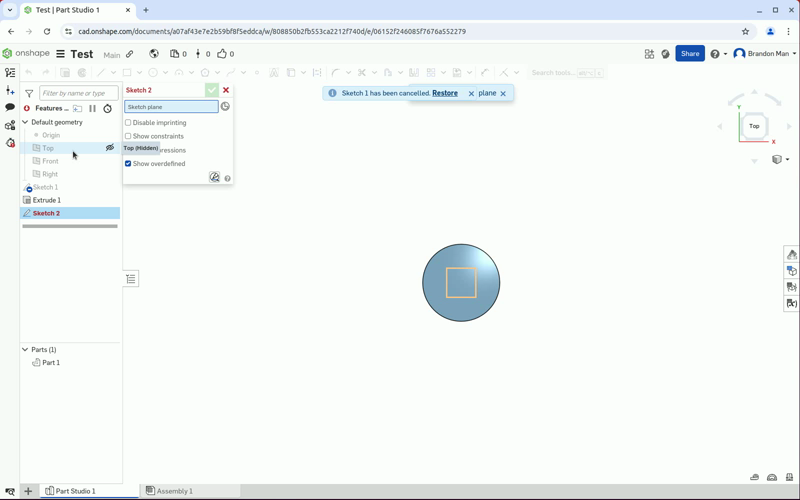
click(73, 150)
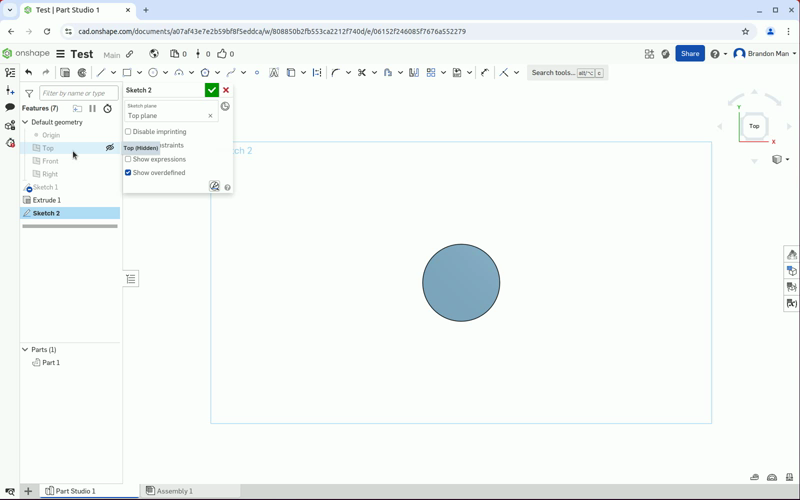
mouse_move(73, 352)
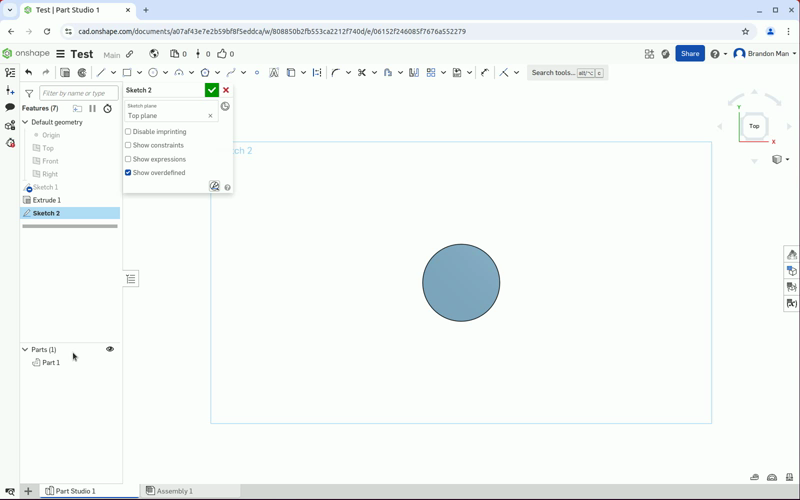
key(y)
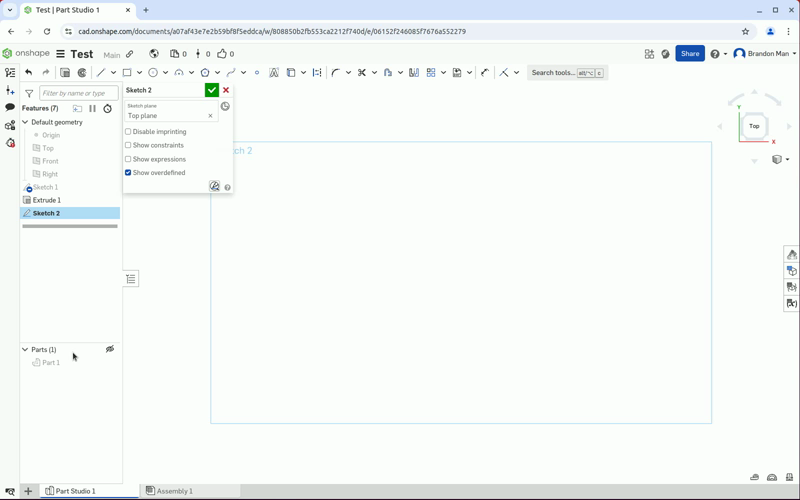
key(c)
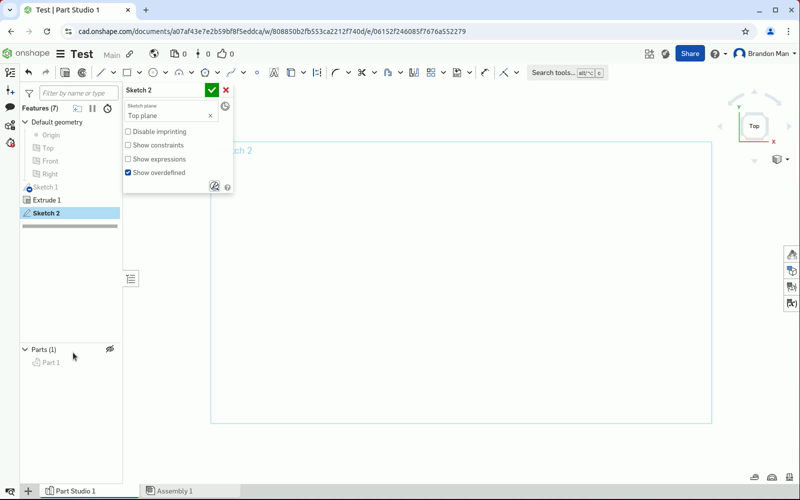
key_down(shift)
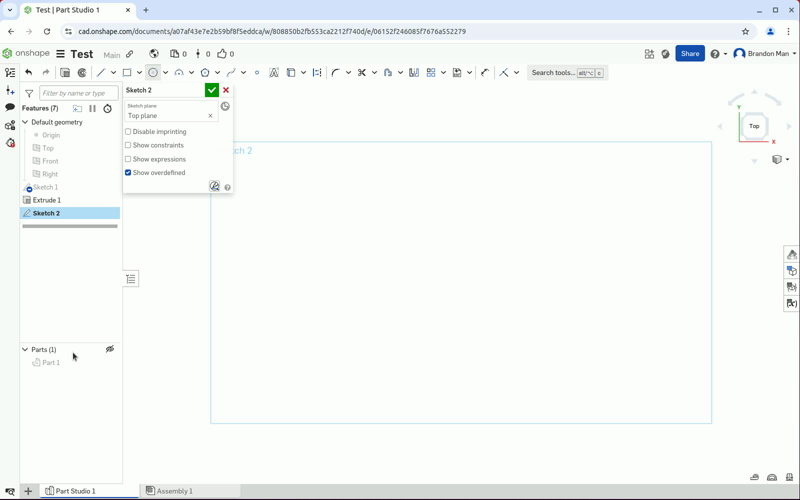
mouse_move(461, 282)
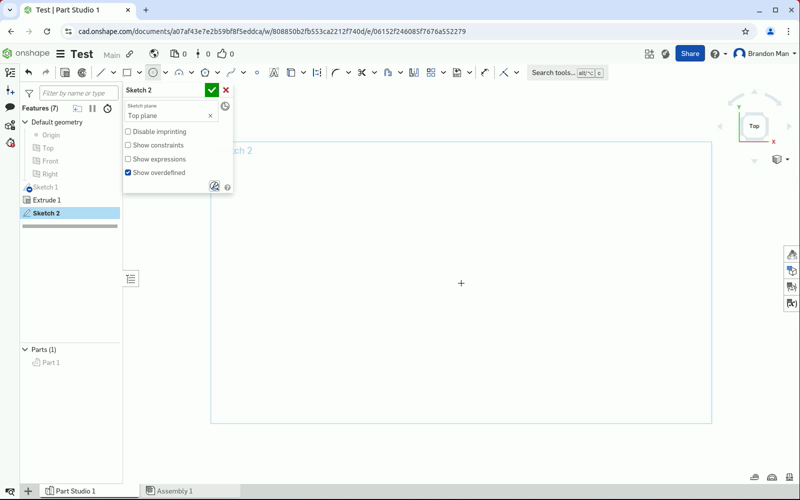
click(461, 282)
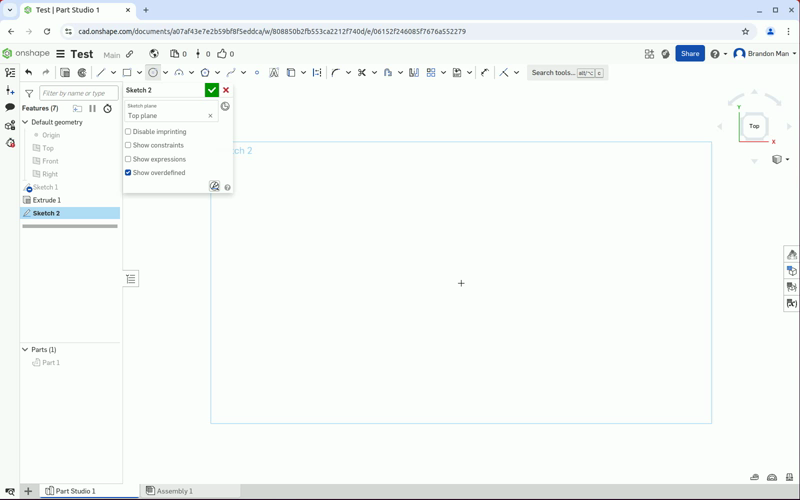
key_up(shift)
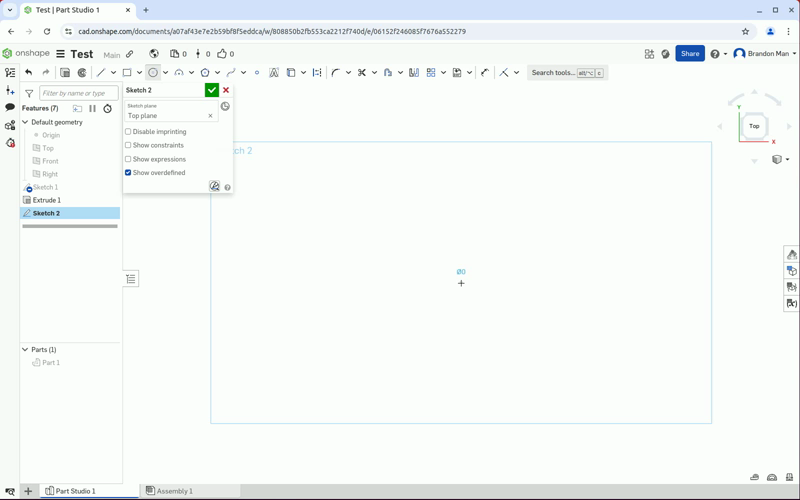
mouse_move(499, 282)
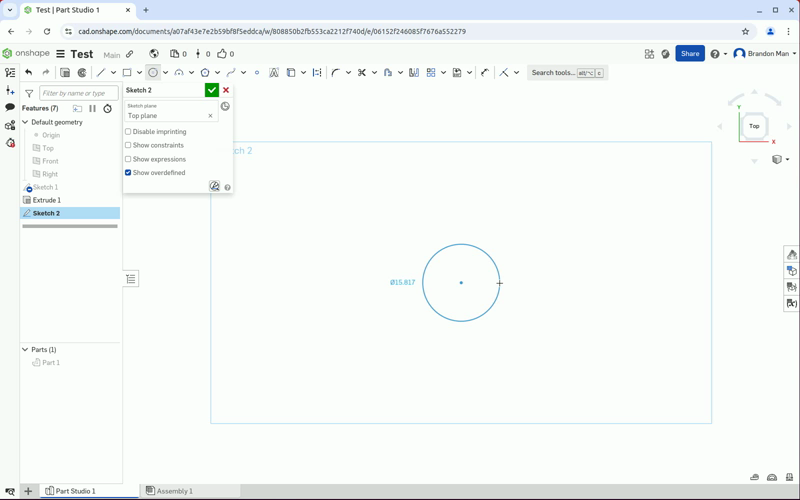
click(499, 282)
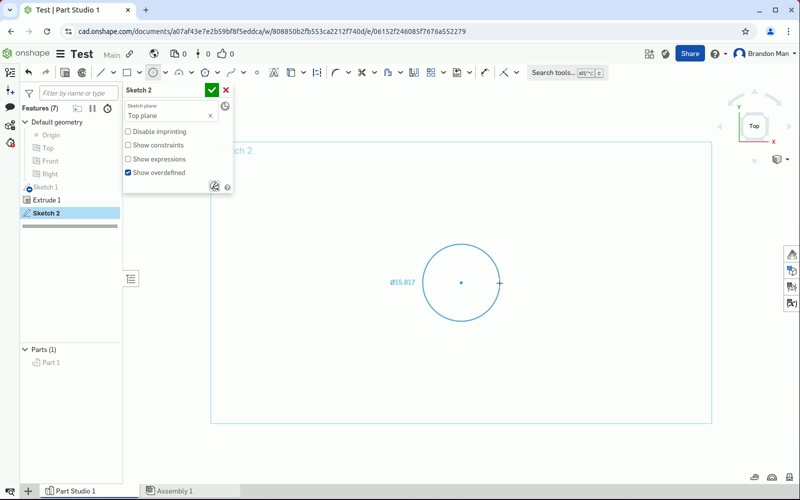
key(esc)
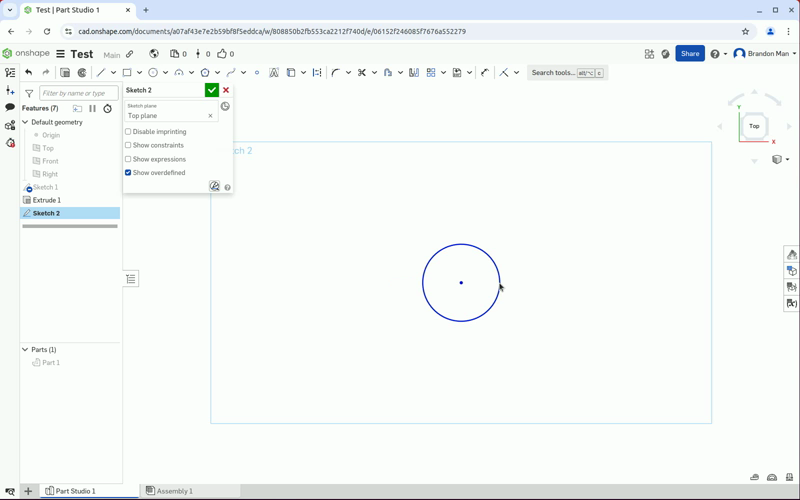
mouse_move(479, 282)
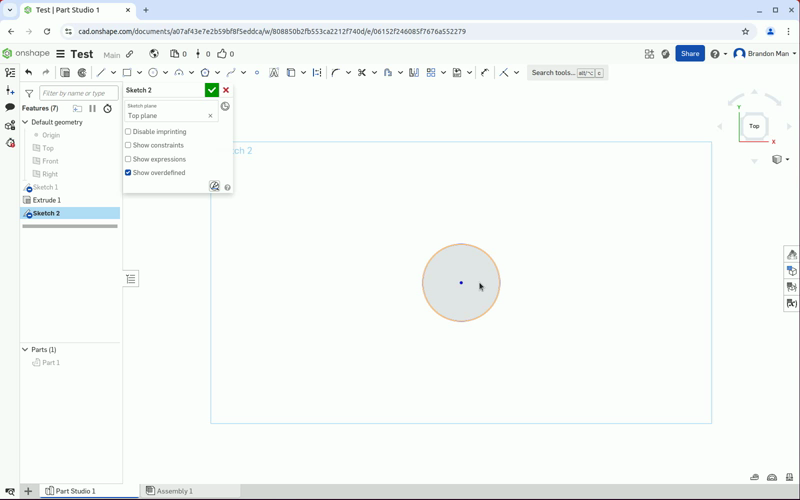
click(479, 282)
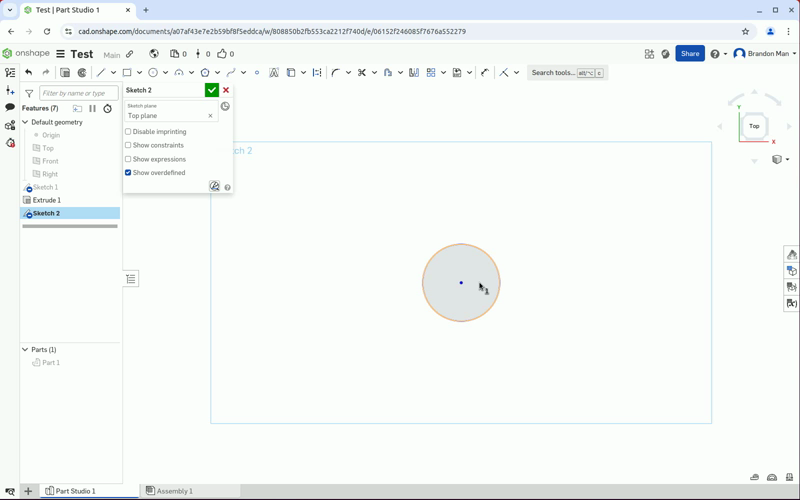
mouse_move(73, 352)
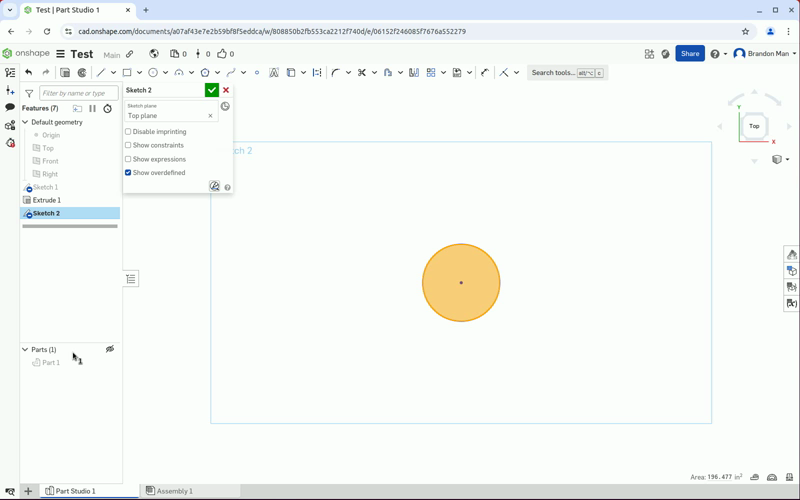
key(shift+y)
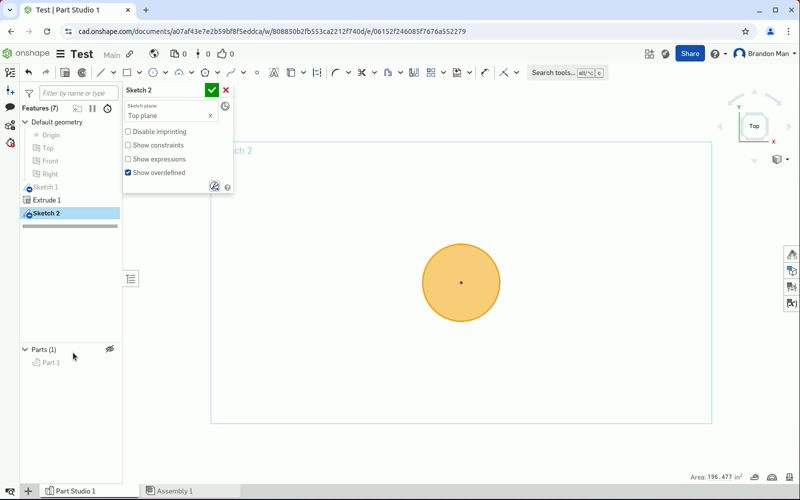
key(shift+e)
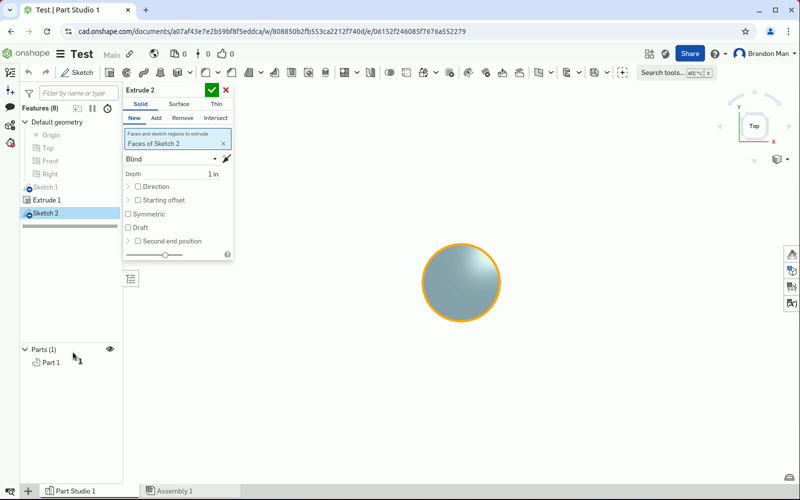
mouse_move(143, 106)
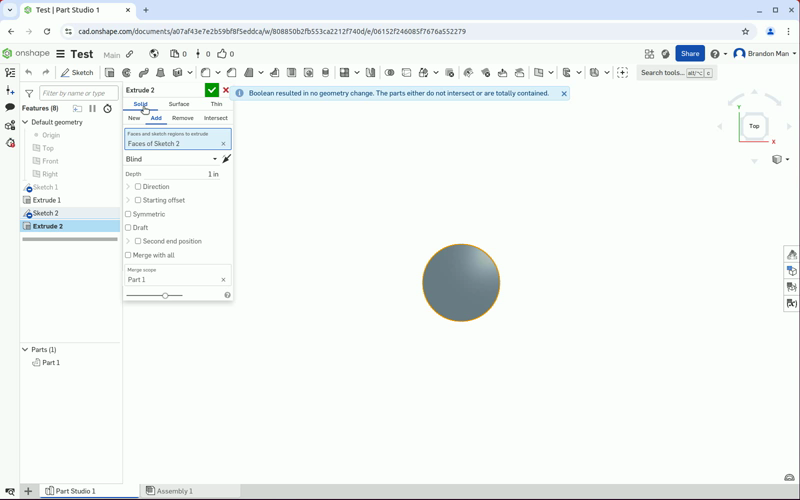
click(143, 106)
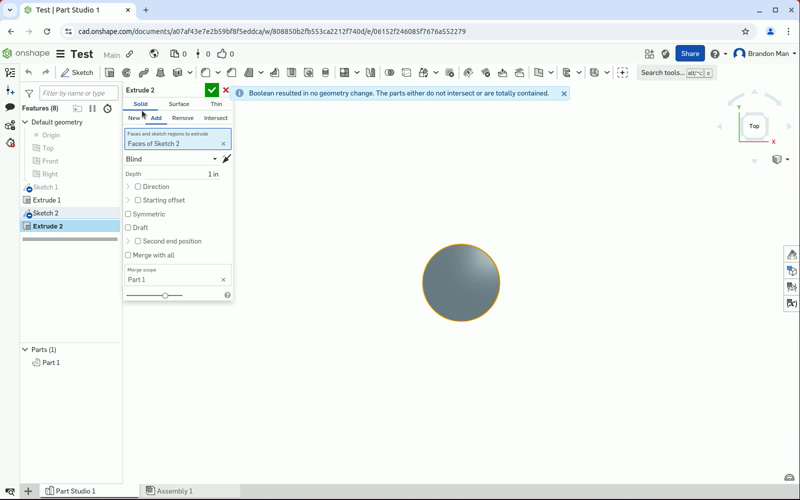
mouse_move(137, 120)
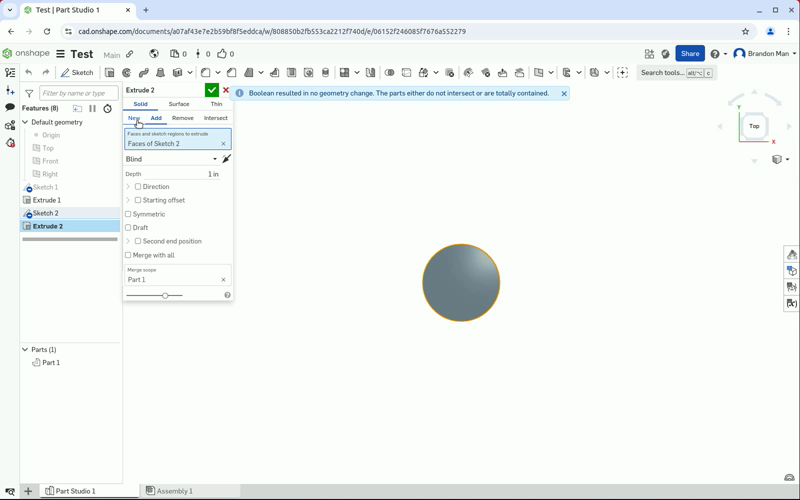
click(137, 120)
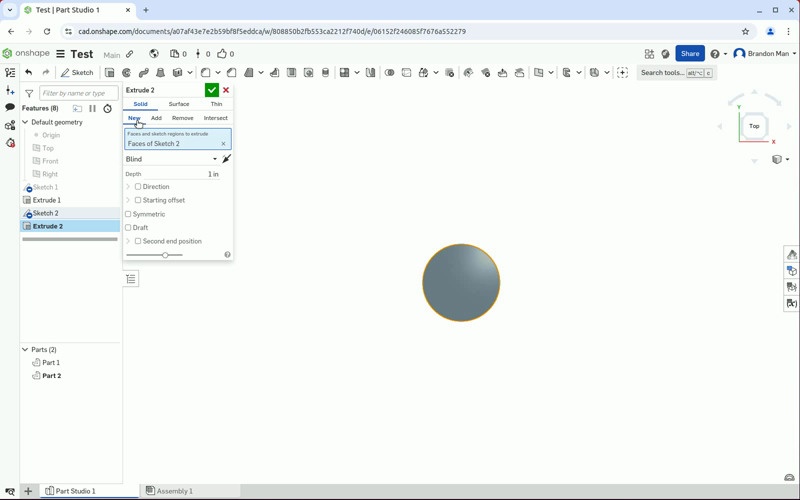
key(tab, 4)
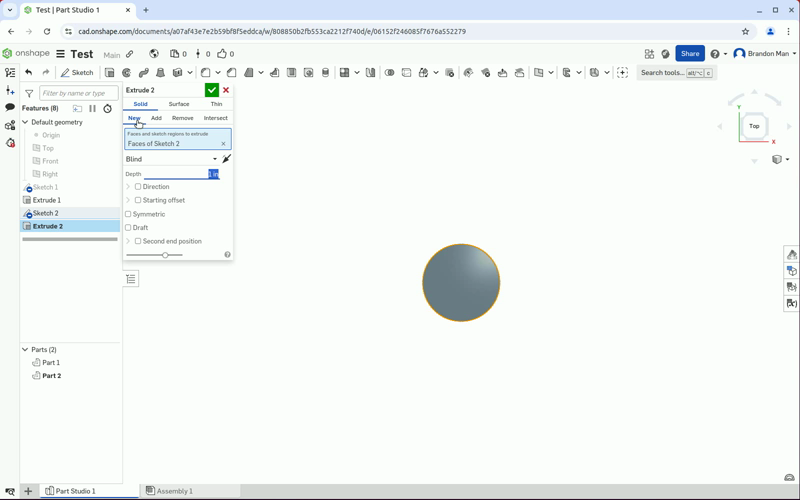
text(10.832)
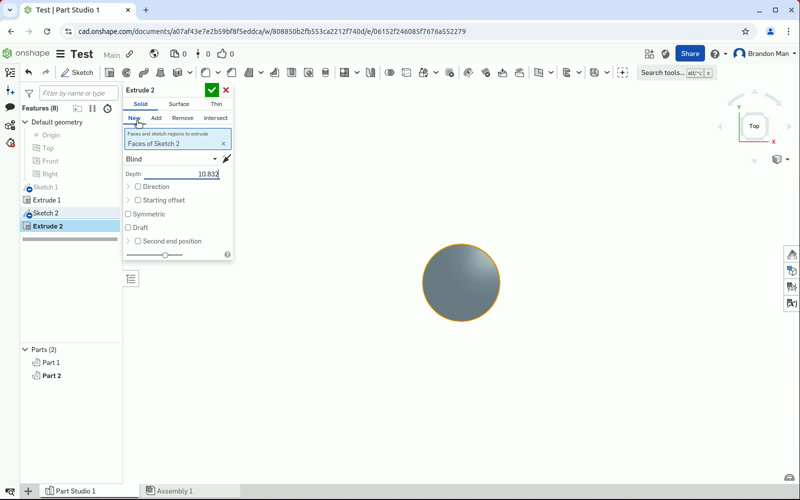
key(enter)
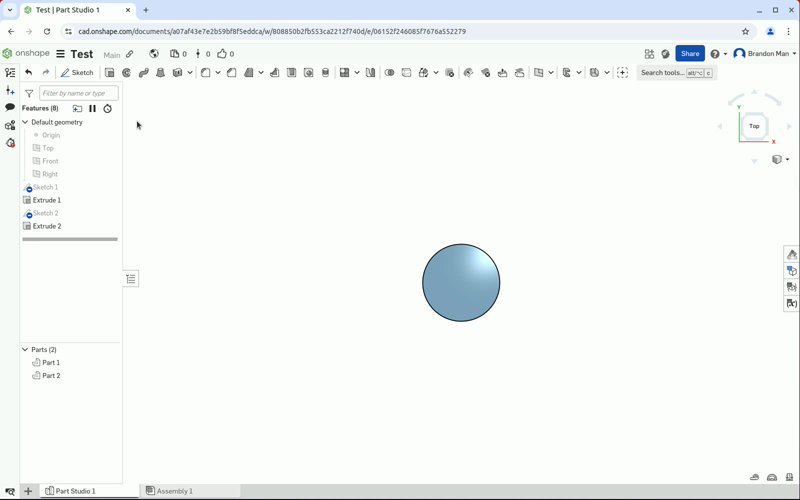
key(shift+h)
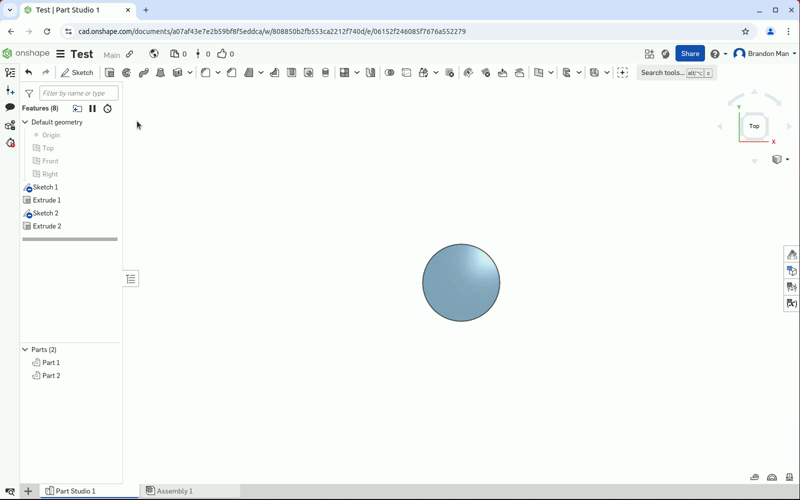
key(shift+h)
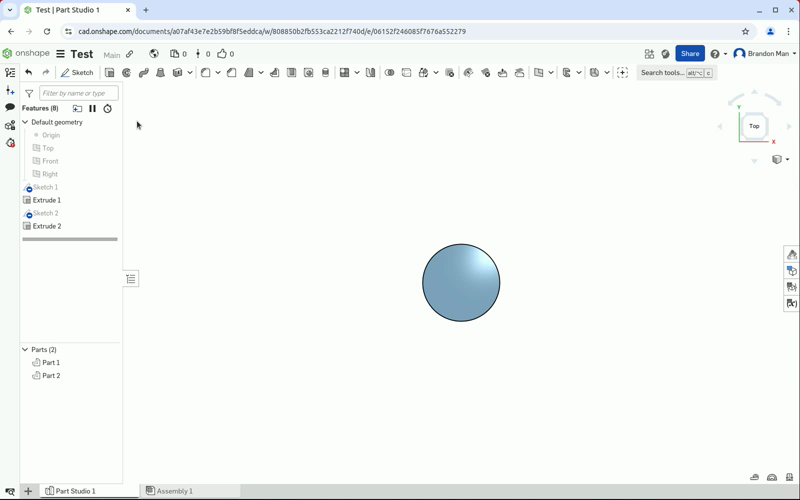
mouse_move(73, 189)
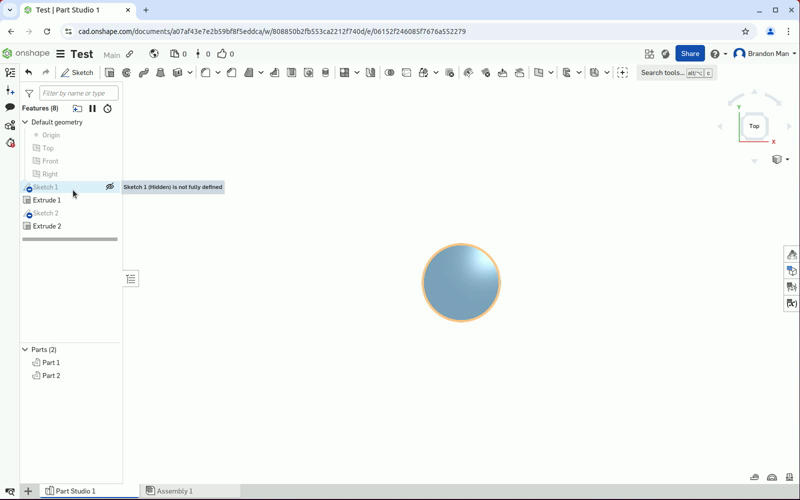
click(73, 189)
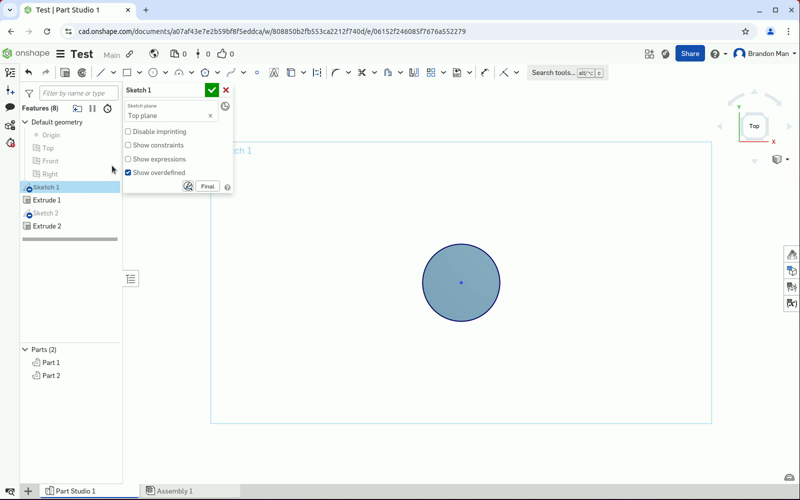
mouse_move(229, 92)
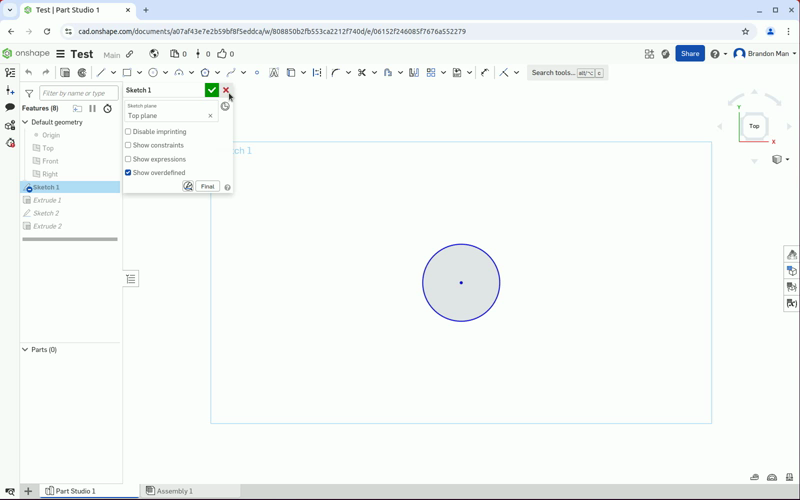
click(229, 92)
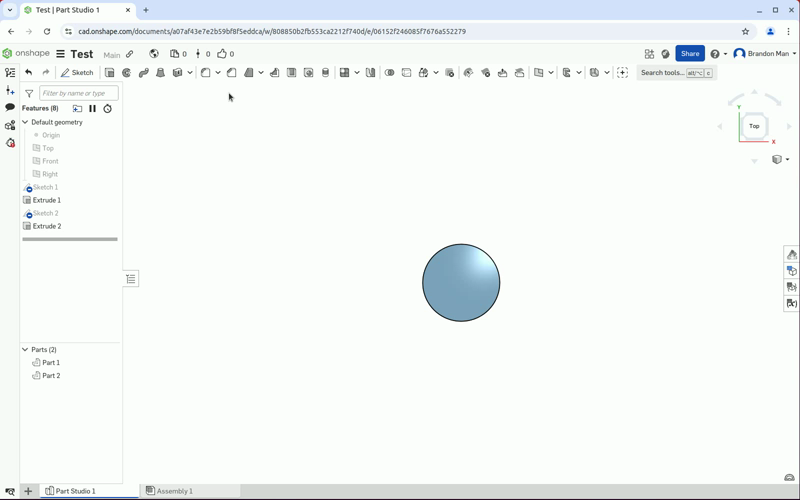
mouse_move(541, 75)
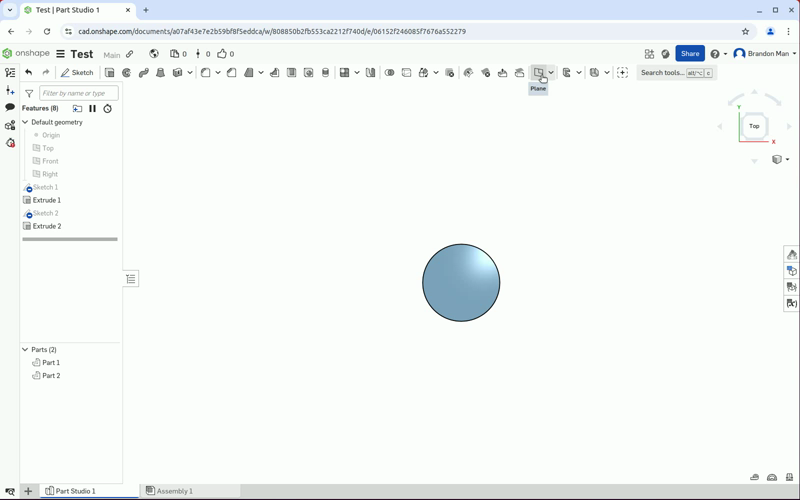
click(541, 75)
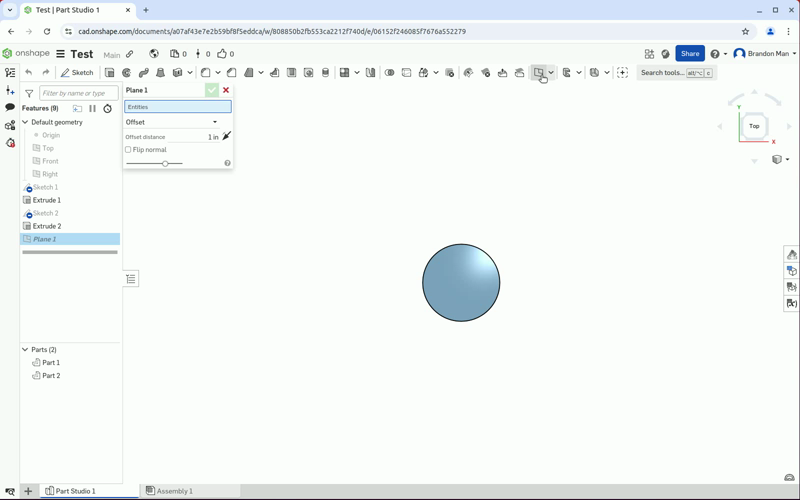
mouse_move(73, 150)
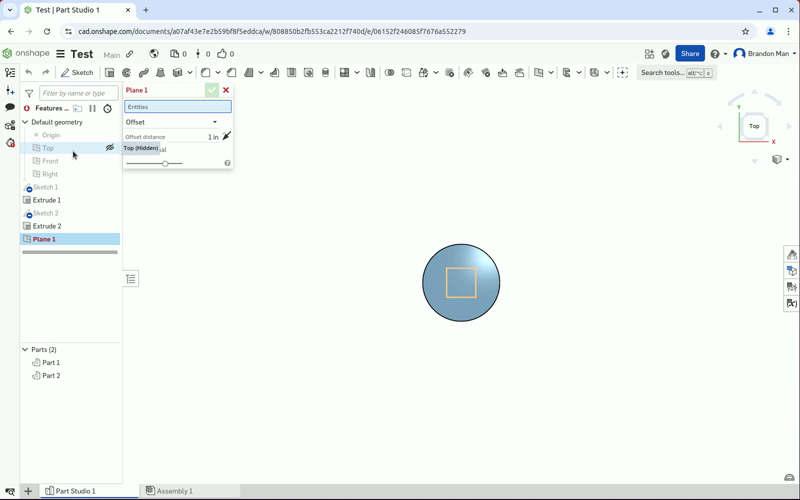
click(73, 150)
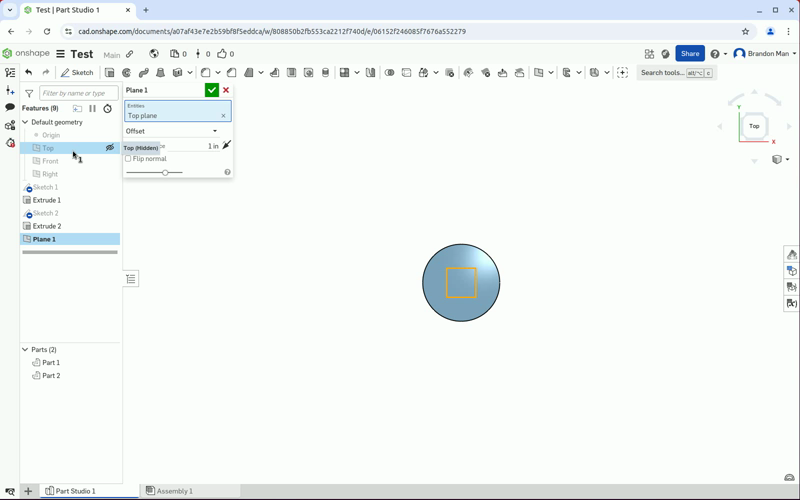
key(tab, 2)
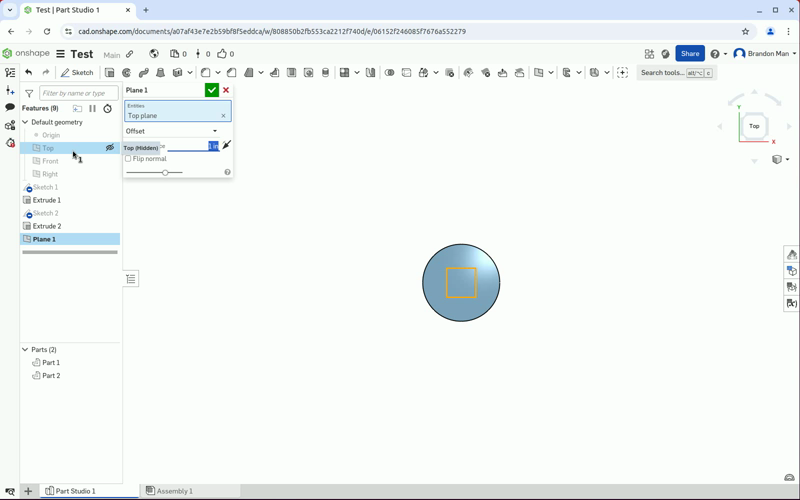
text(10.845)
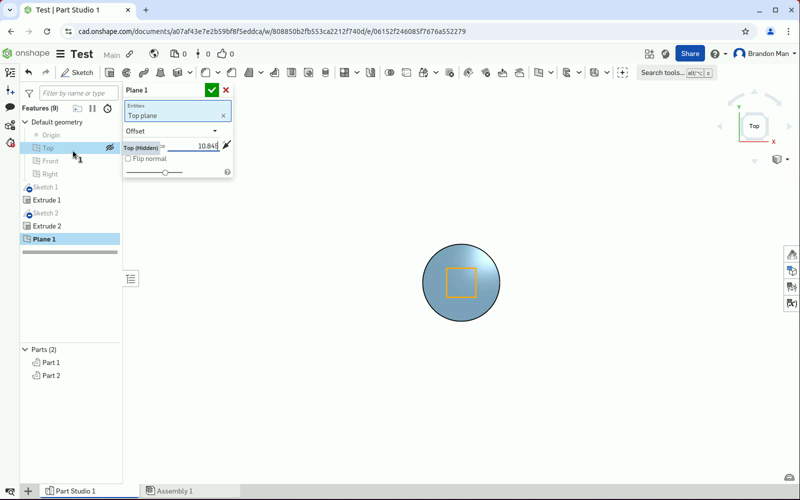
key(enter, 2)
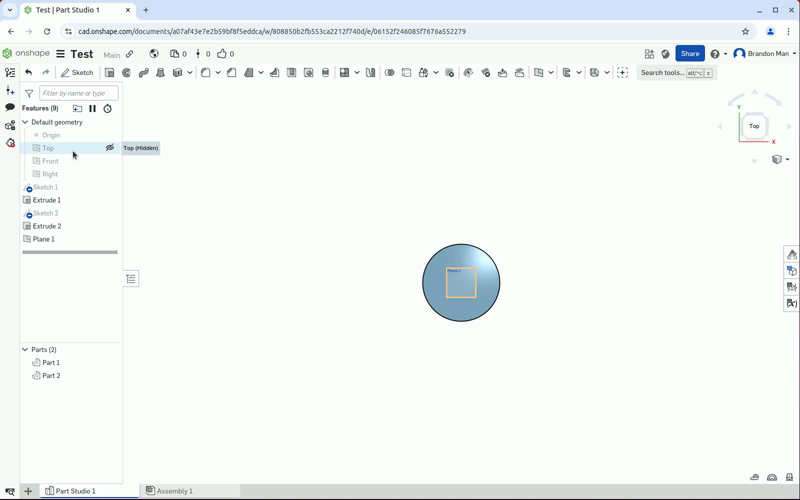
key(shift+s)
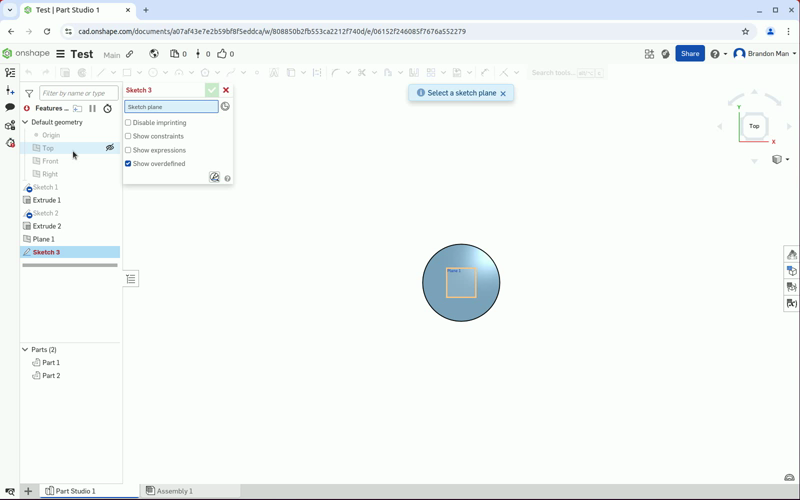
mouse_move(73, 241)
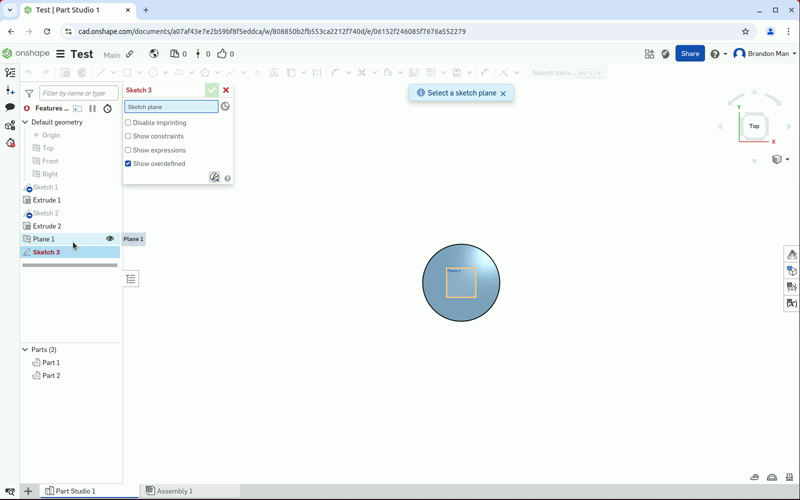
click(73, 241)
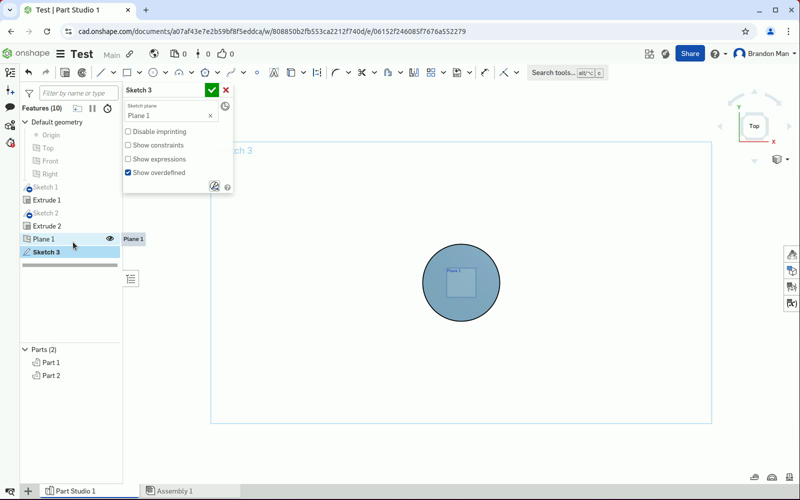
mouse_move(73, 352)
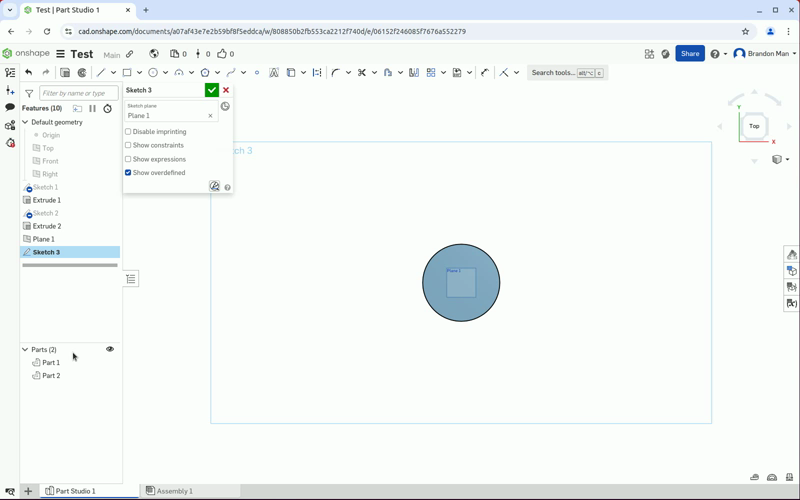
key(y)
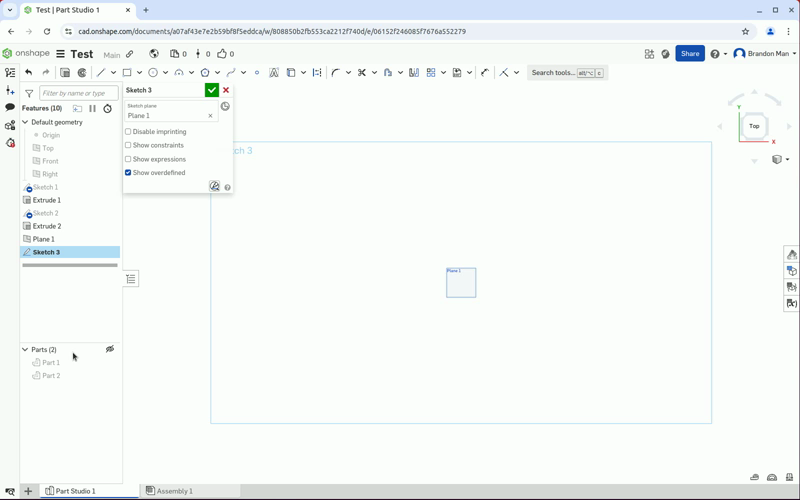
key(c)
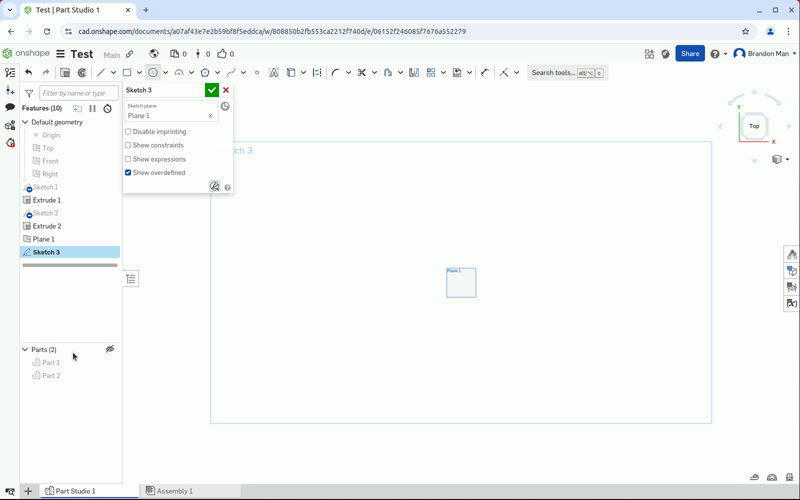
key_down(shift)
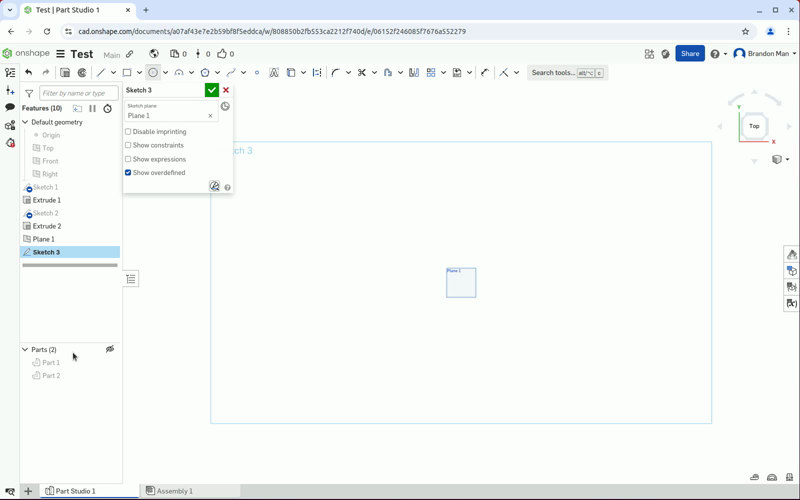
mouse_move(461, 282)
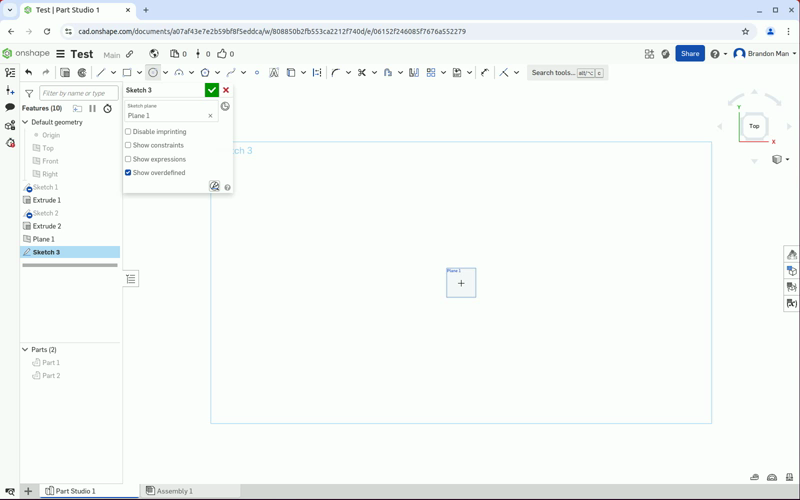
click(461, 282)
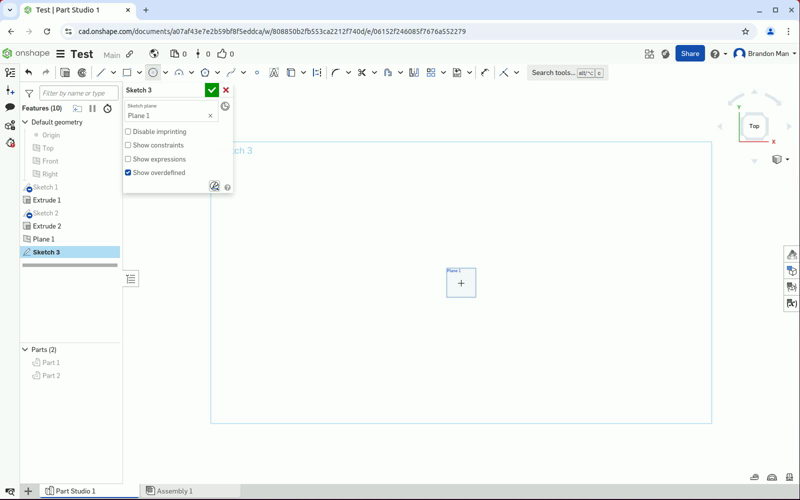
key_up(shift)
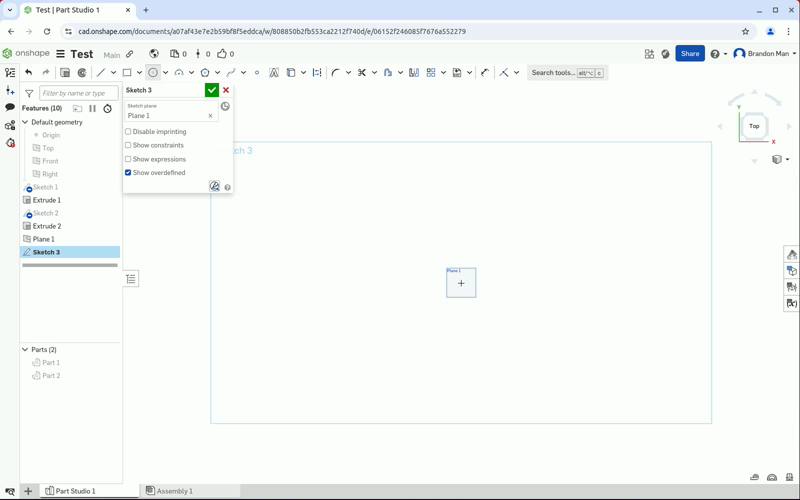
mouse_move(486, 282)
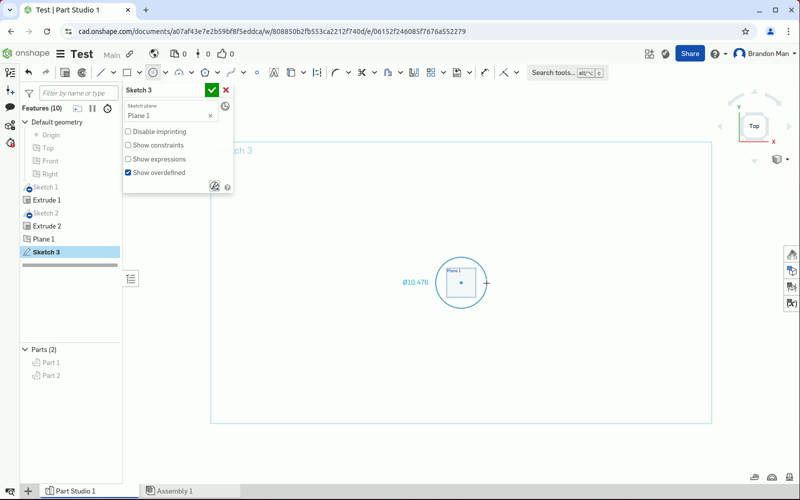
click(486, 282)
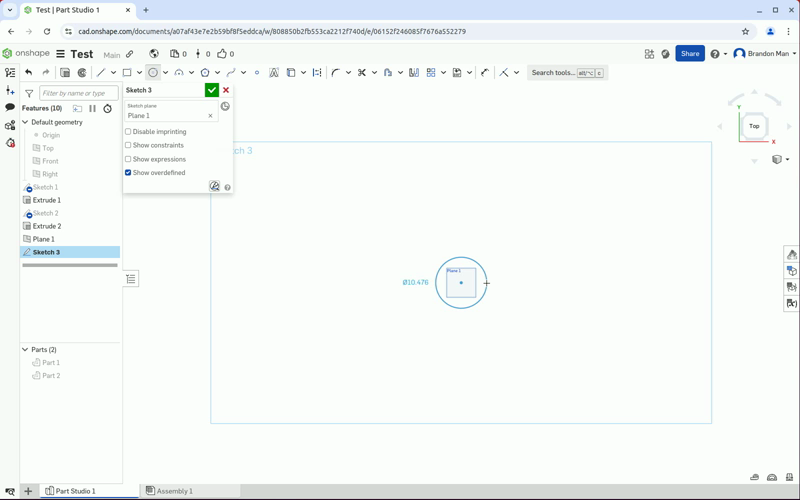
key(esc)
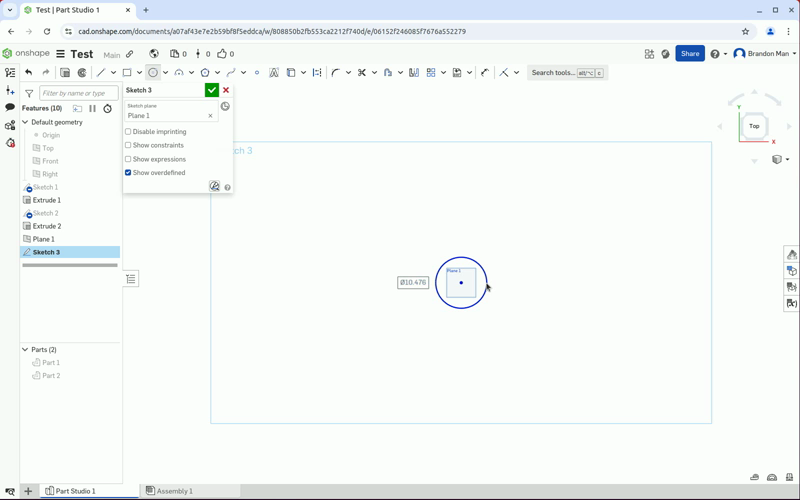
mouse_move(462, 283)
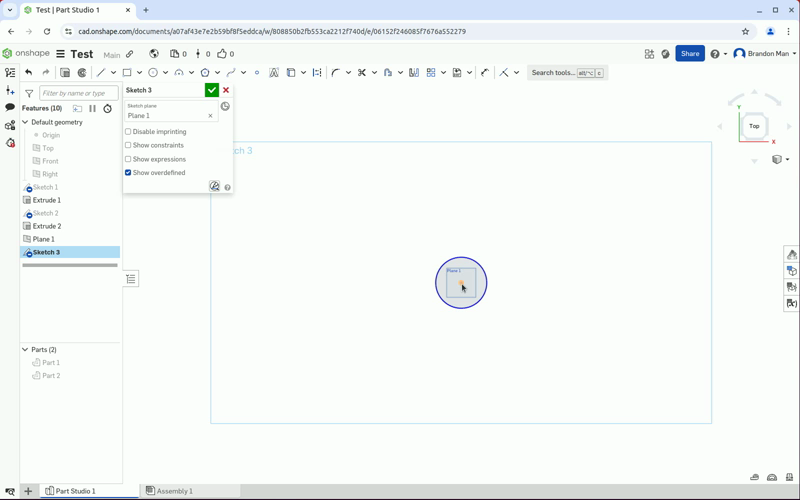
click(462, 283)
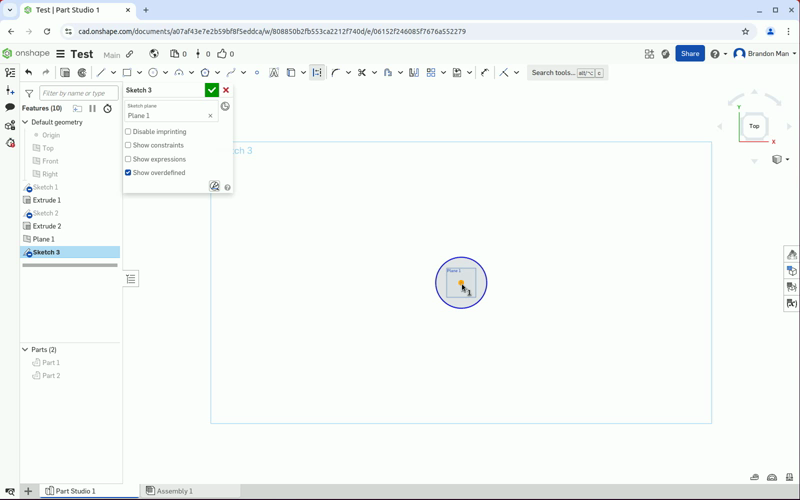
mouse_move(73, 352)
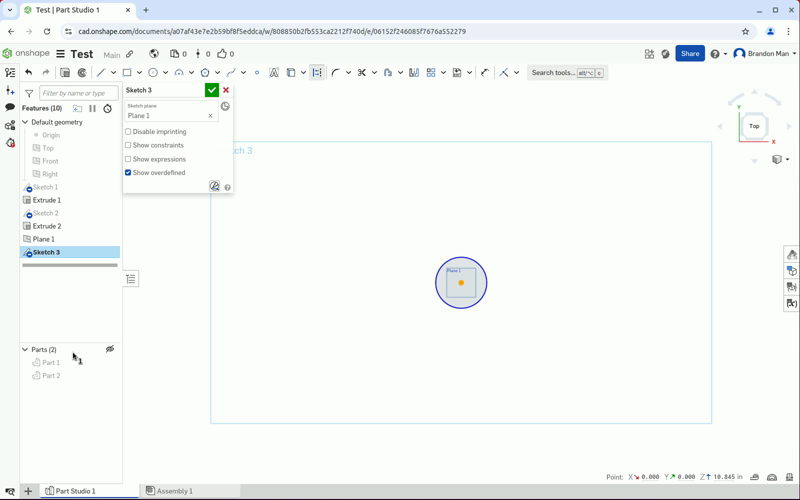
key(shift+y)
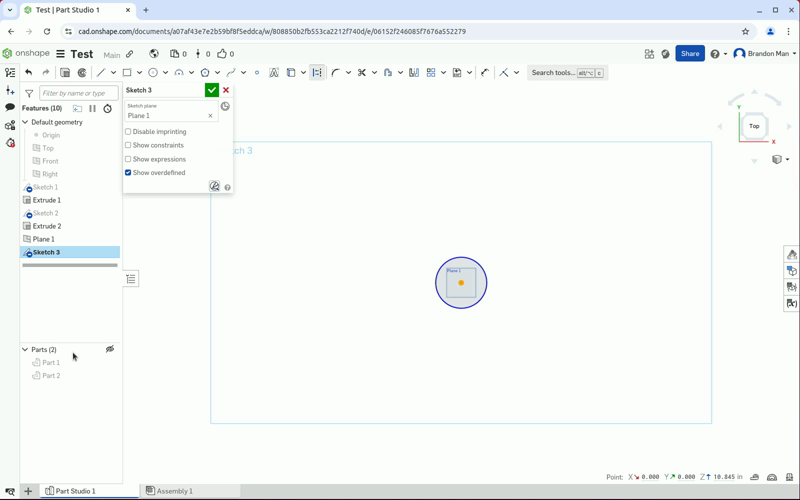
key(shift+e)
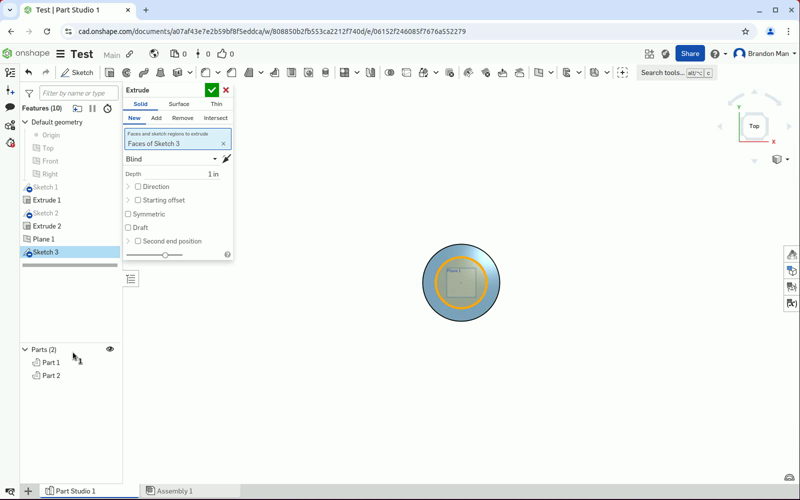
mouse_move(143, 106)
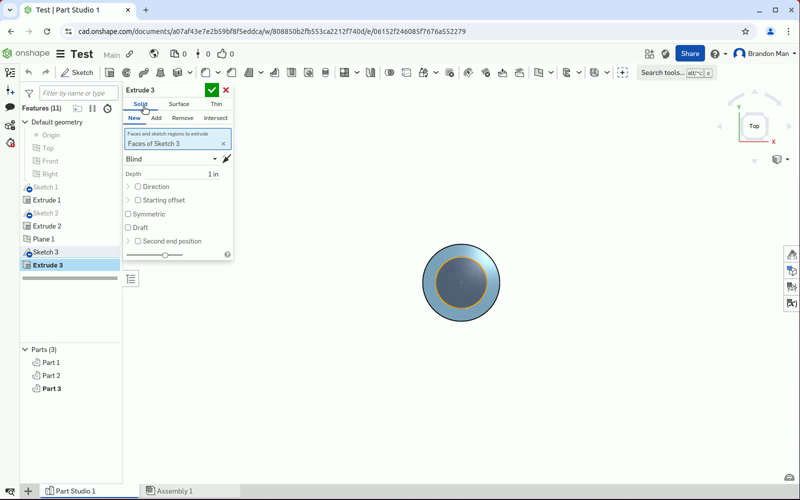
click(143, 106)
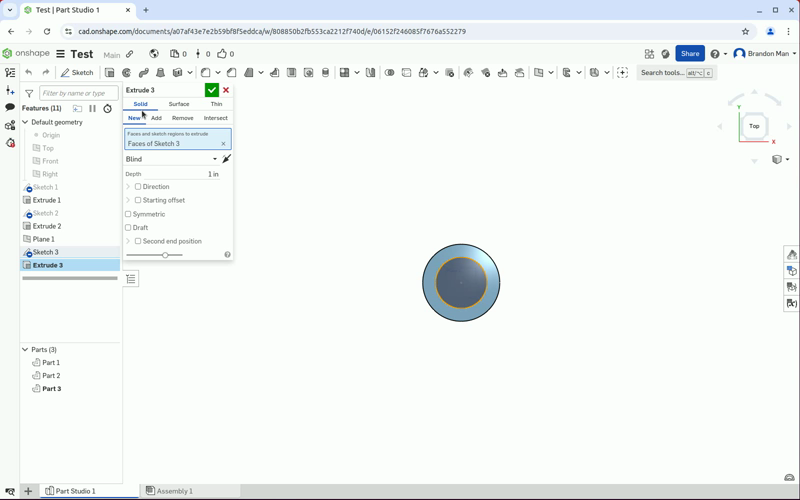
mouse_move(137, 120)
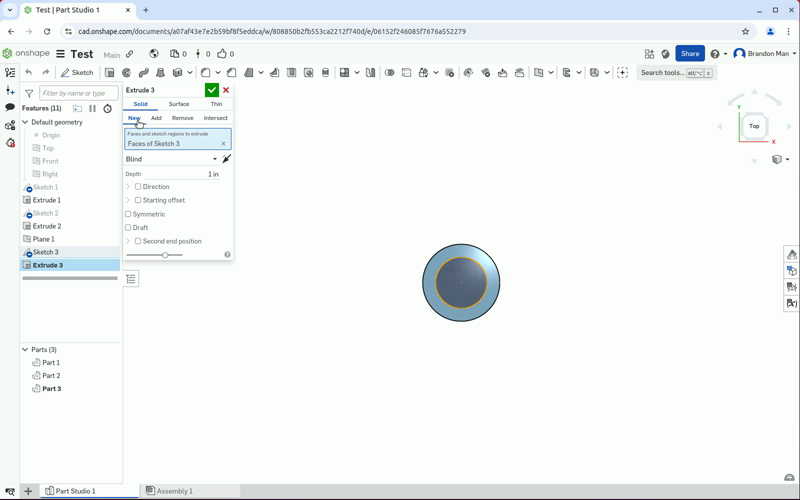
click(137, 120)
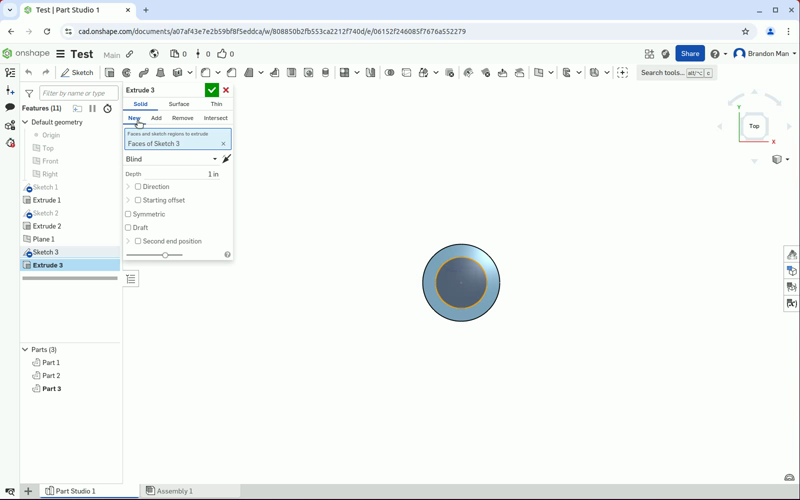
key(tab, 4)
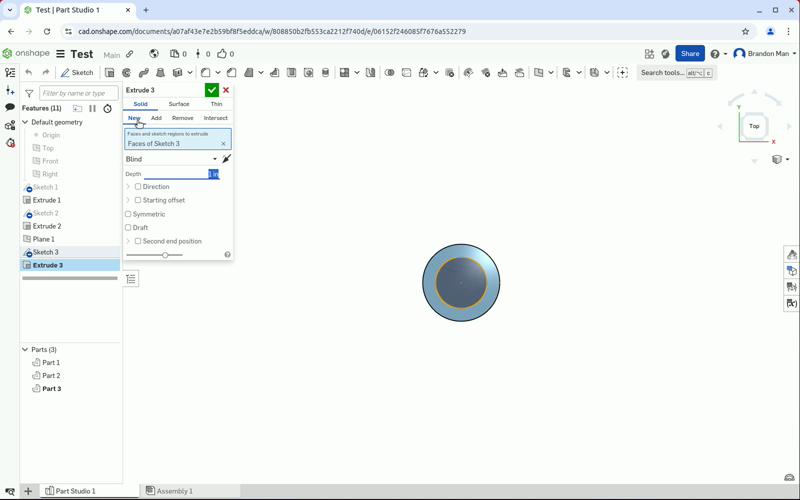
text(12.276)
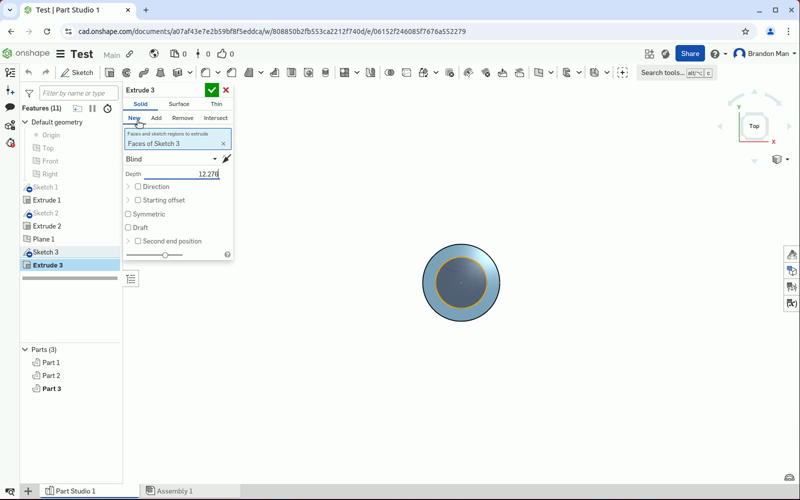
key(enter)
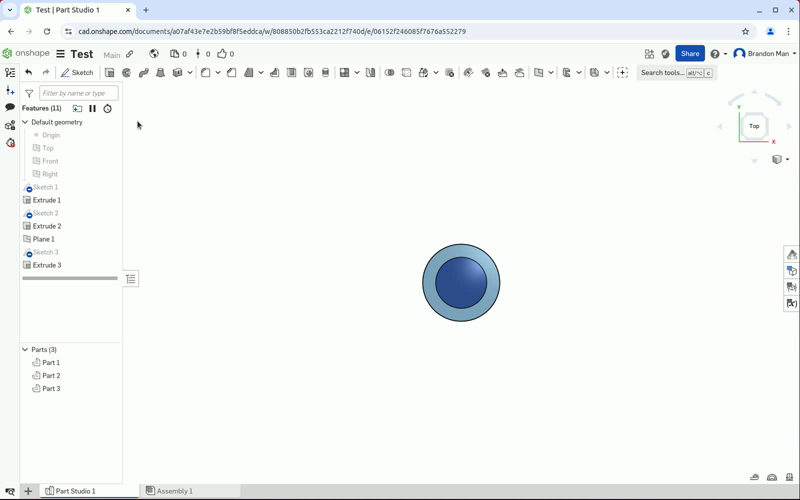
key(shift+h)
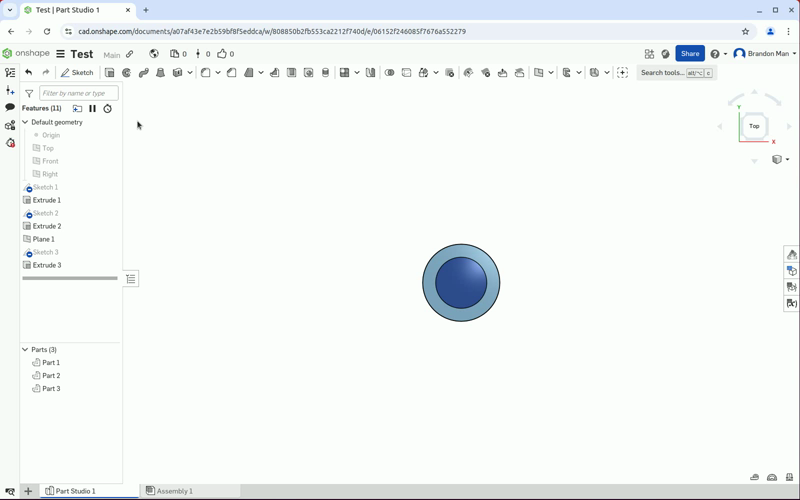
key(shift+h)
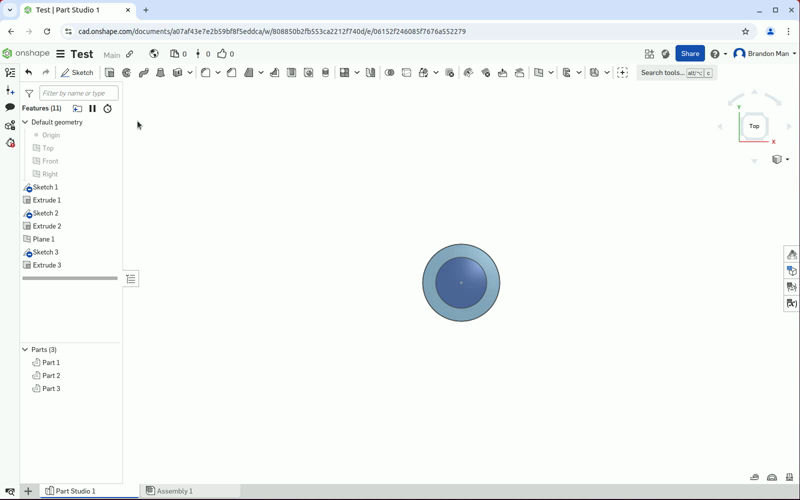
key(shift+7)
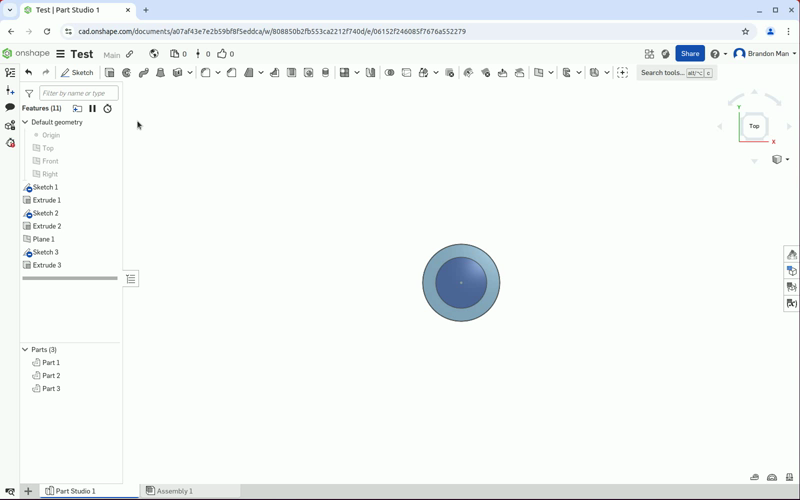
key(up, 3)
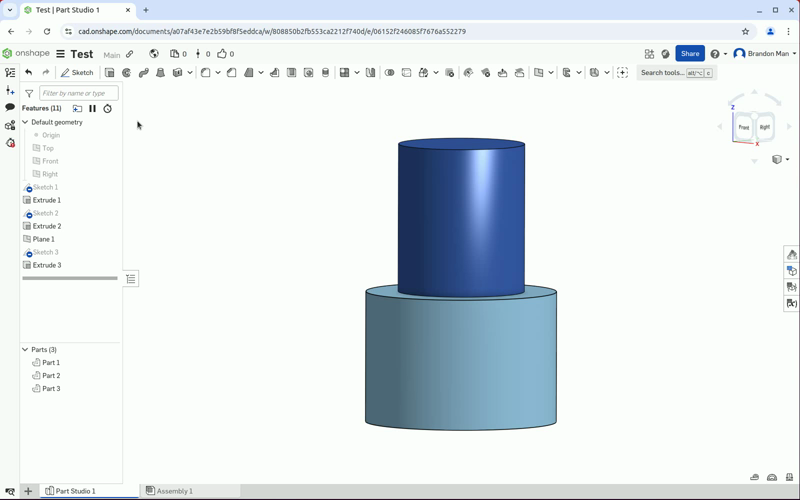
key(left, 3)
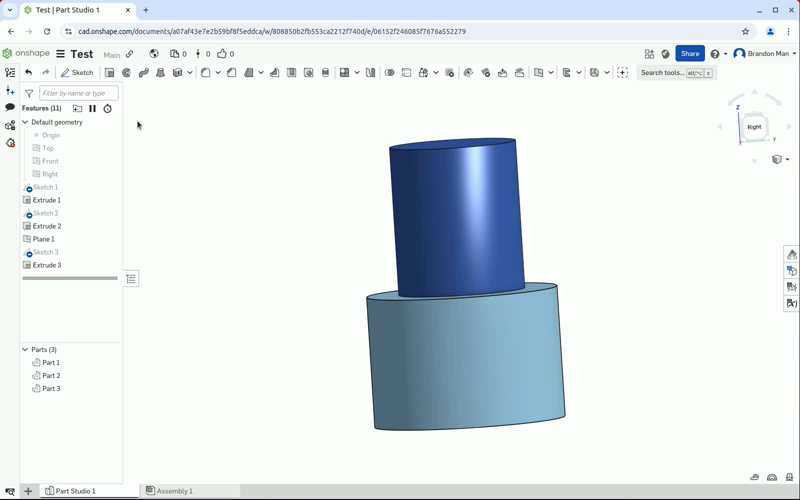
key(right, 3)
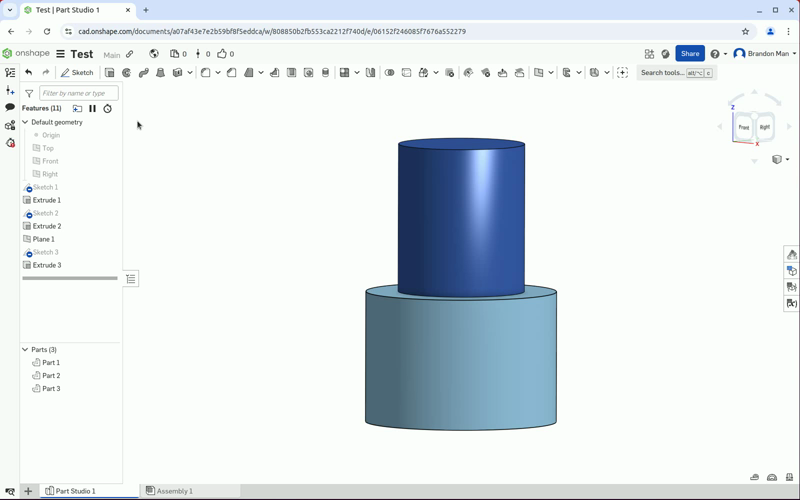
key(down, 3)
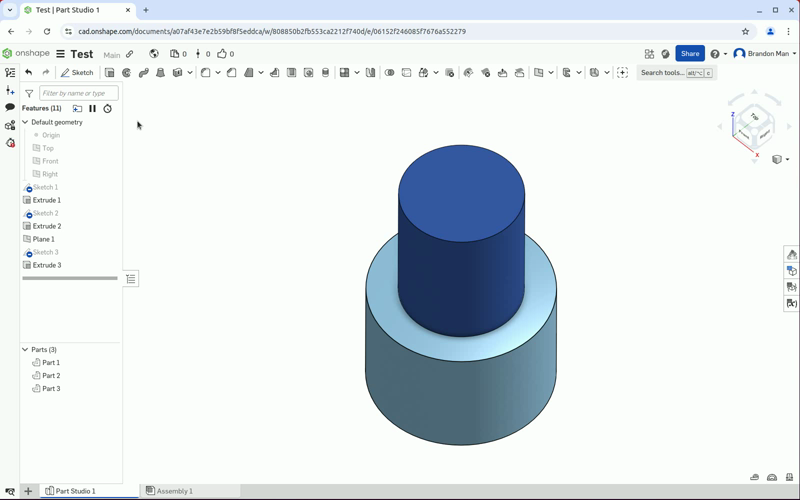
mouse_move(73, 189)
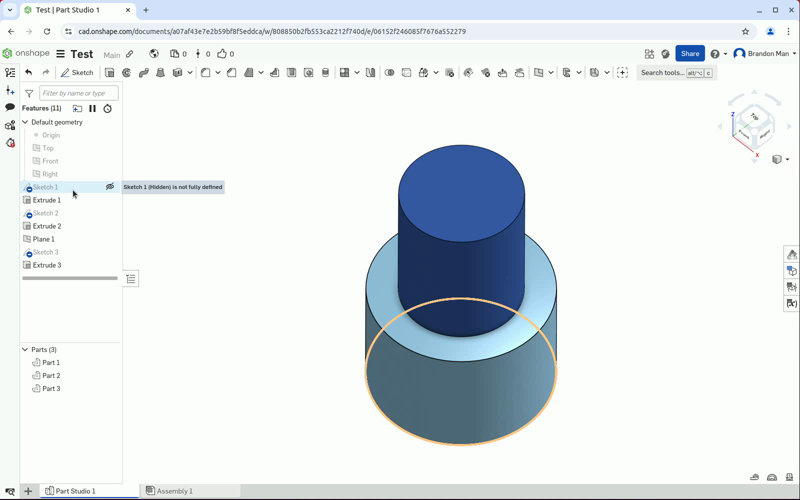
click(73, 189)